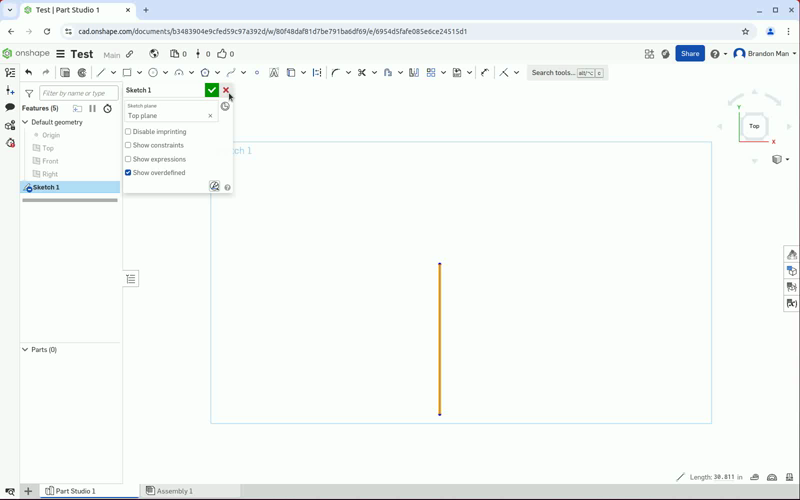
key(shift+h)
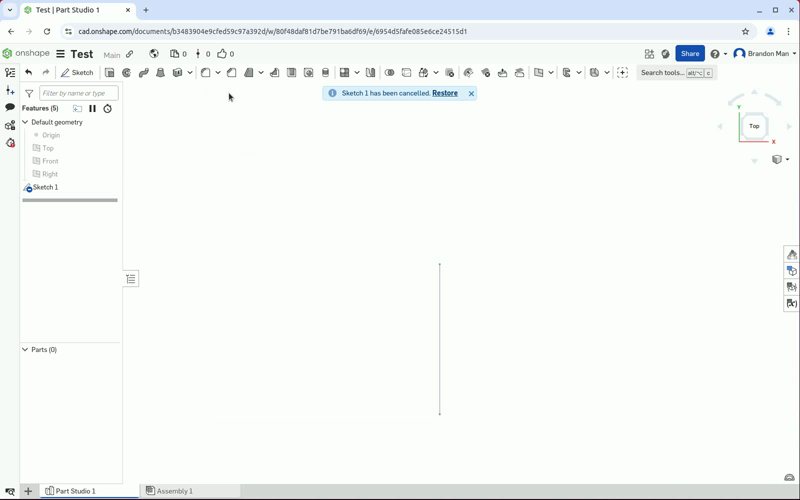
key(shift+s)
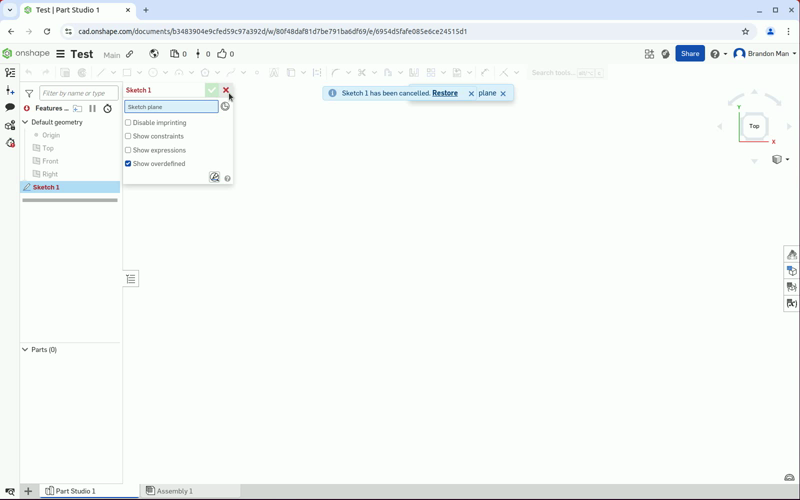
mouse_move(73, 150)
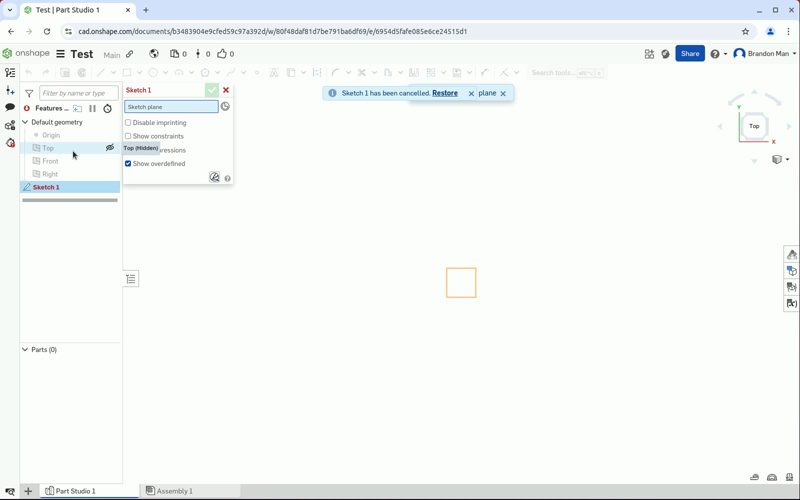
click(73, 150)
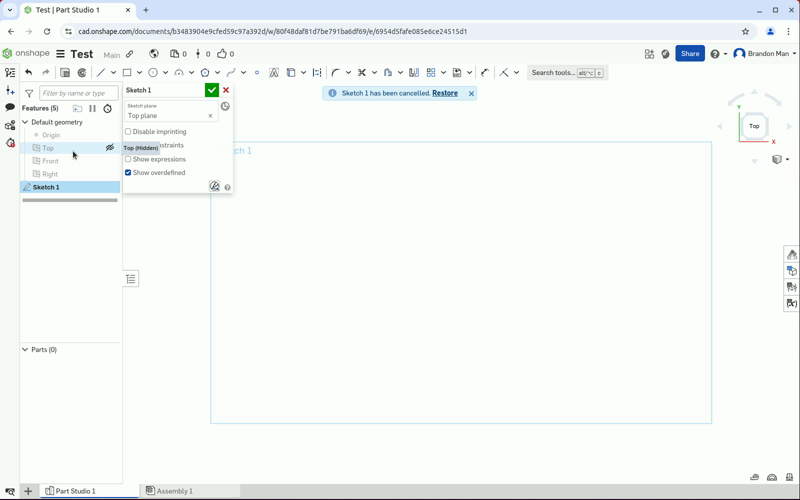
mouse_move(73, 352)
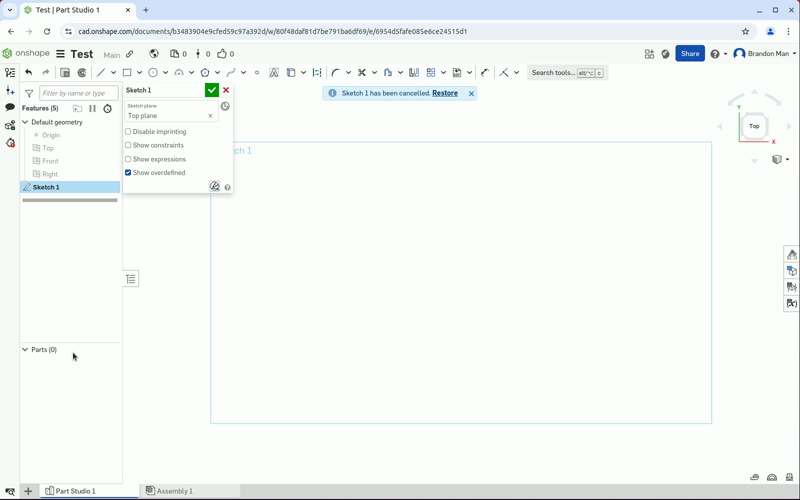
key(y)
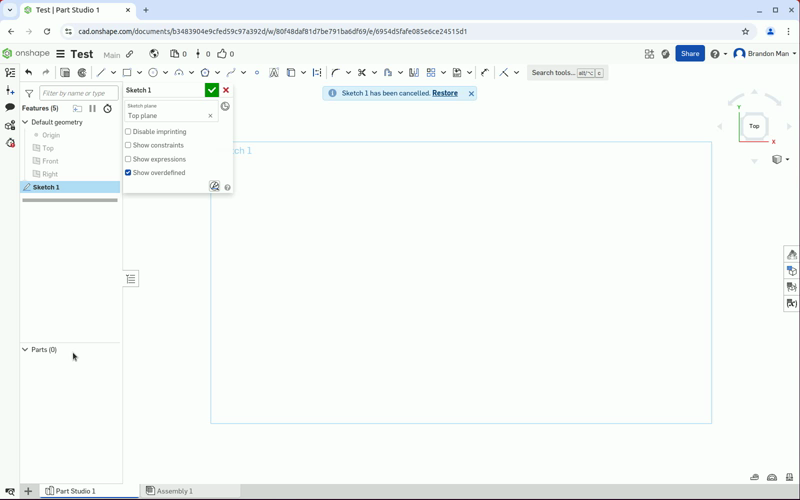
key(l)
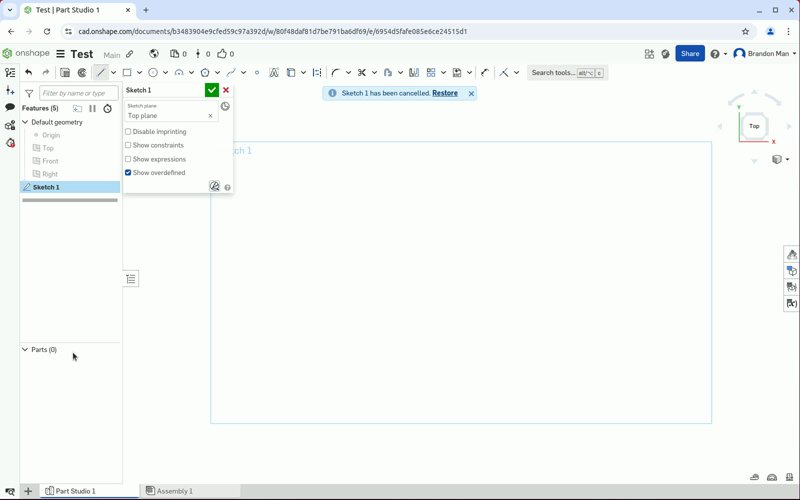
key_down(shift)
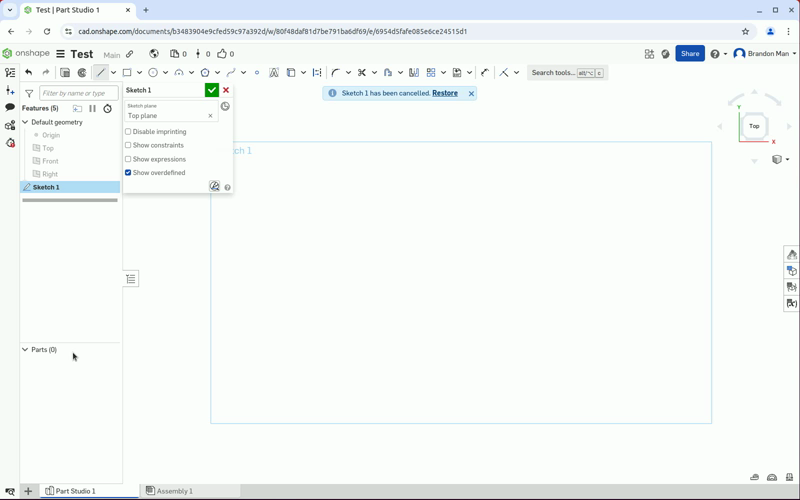
mouse_move(460, 290)
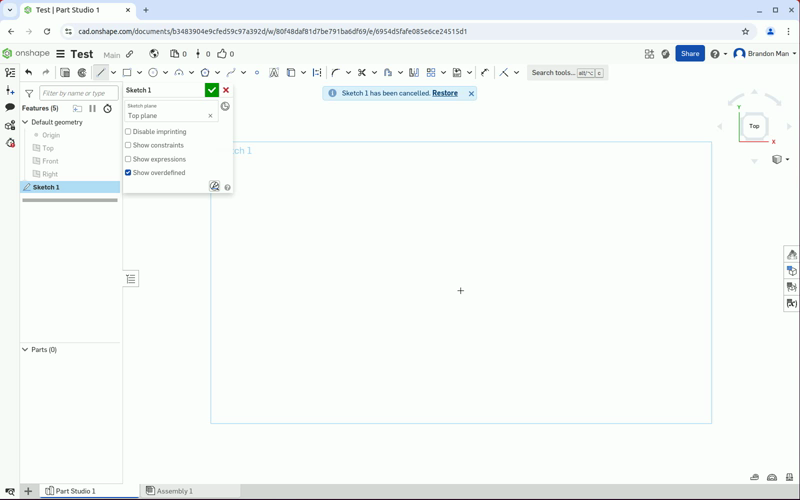
click(460, 290)
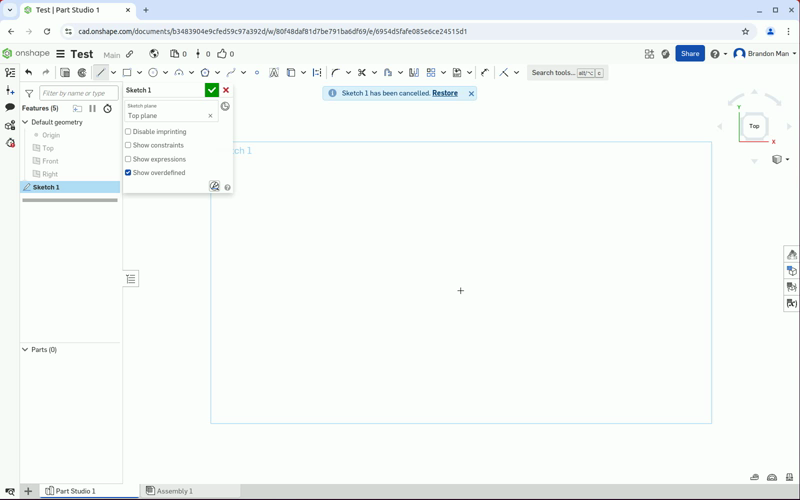
key_up(shift)
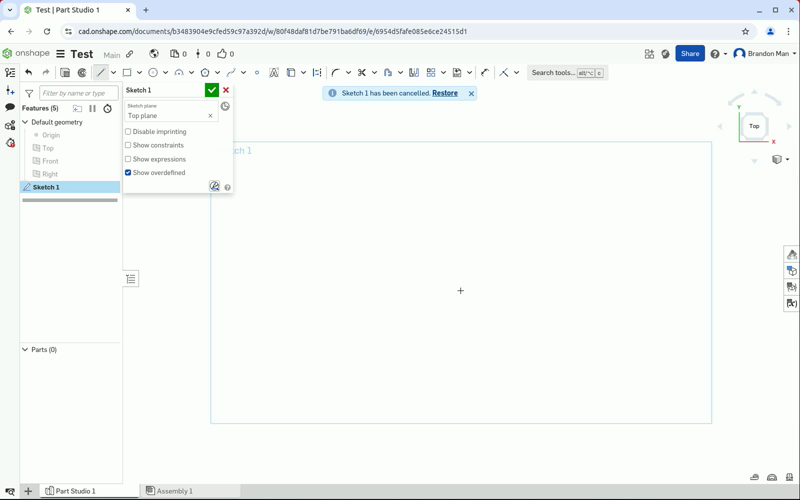
key_down(shift)
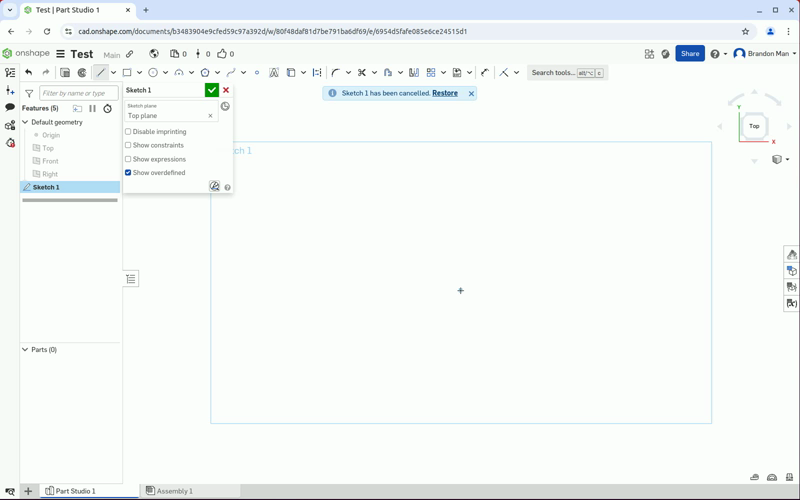
mouse_move(490, 290)
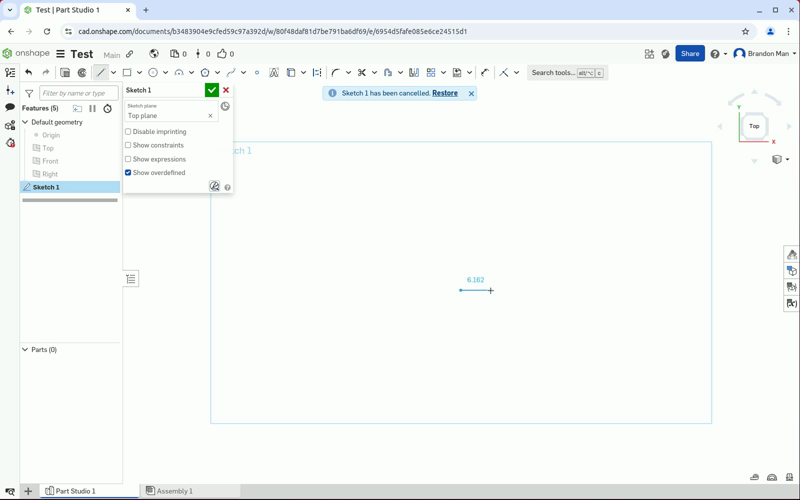
mouse_move(468, 290)
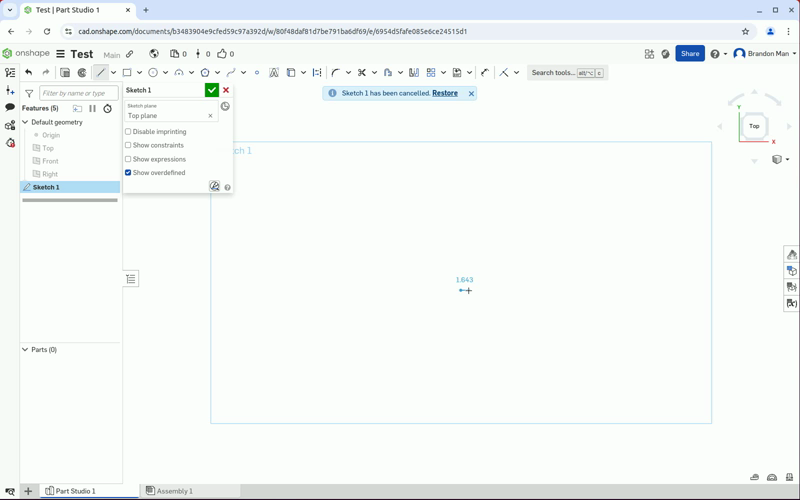
click(468, 290)
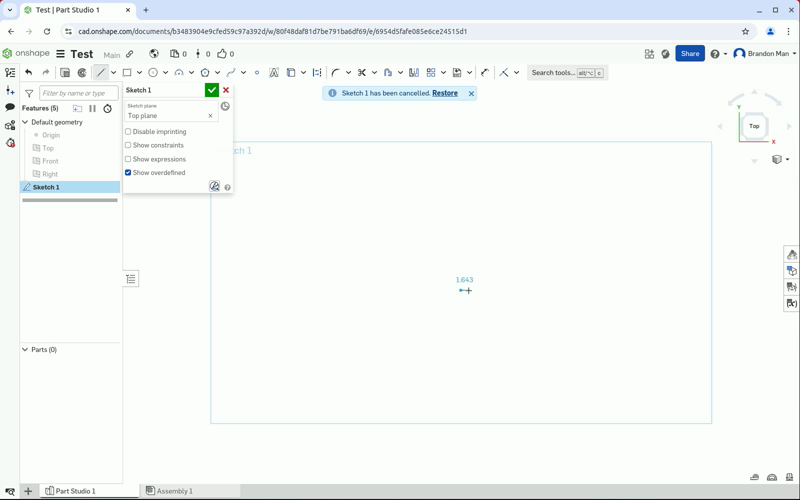
key_up(shift)
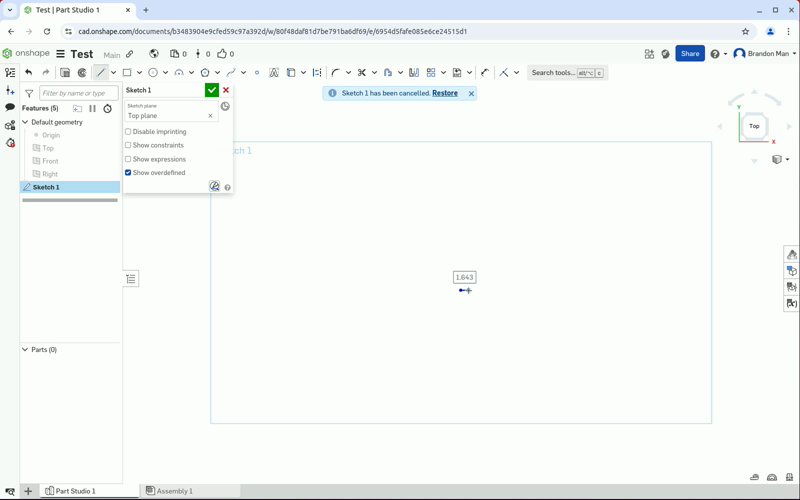
key_down(shift)
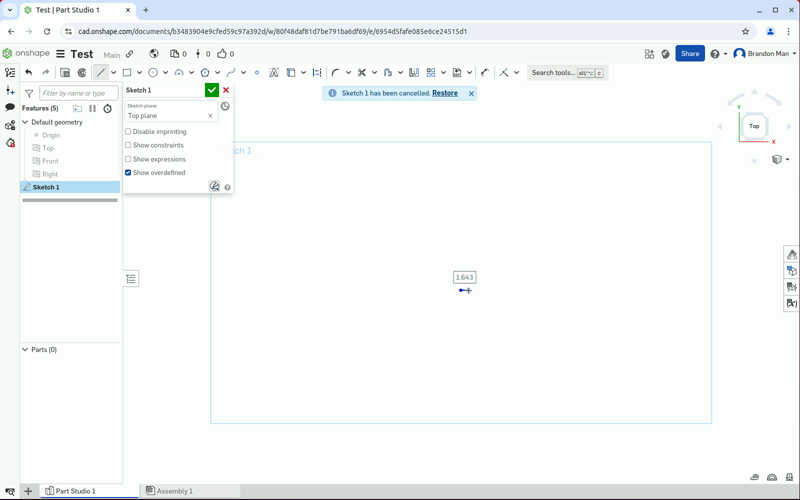
mouse_move(498, 290)
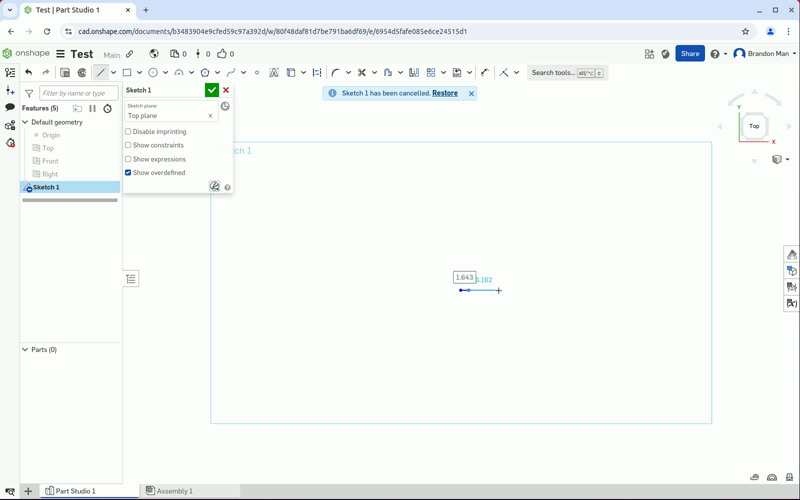
mouse_move(468, 281)
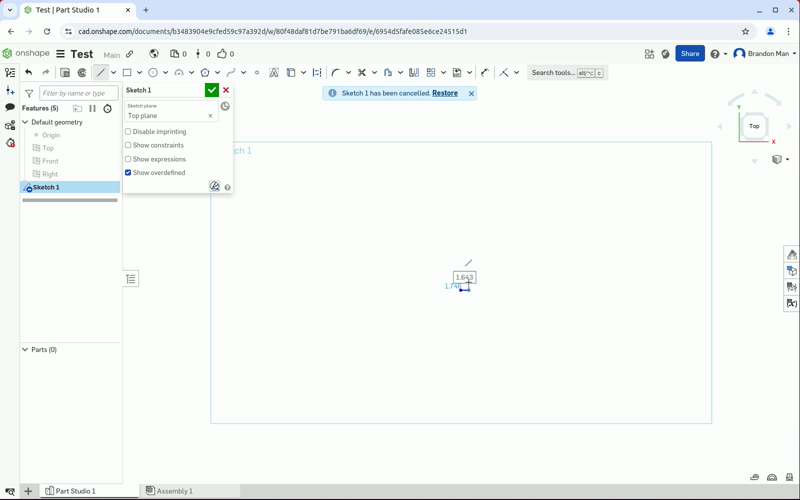
click(468, 281)
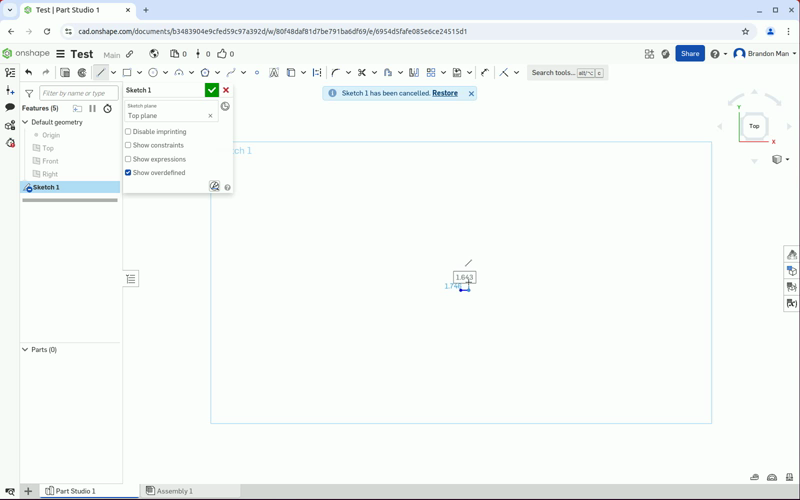
key_up(shift)
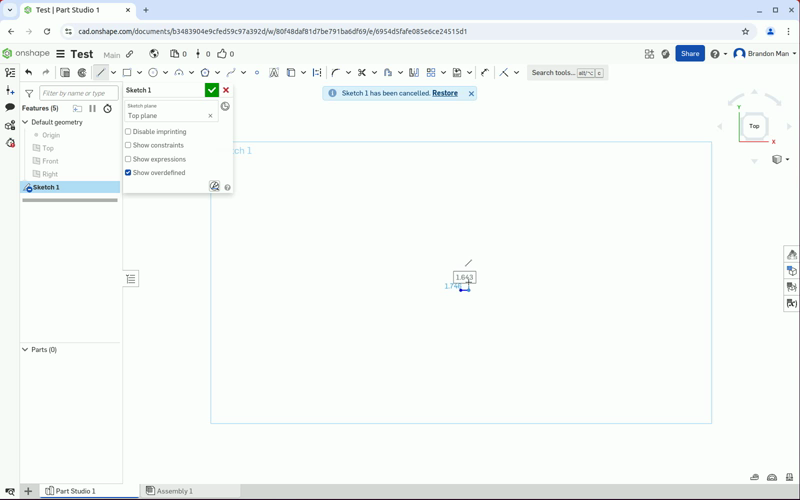
key_down(shift)
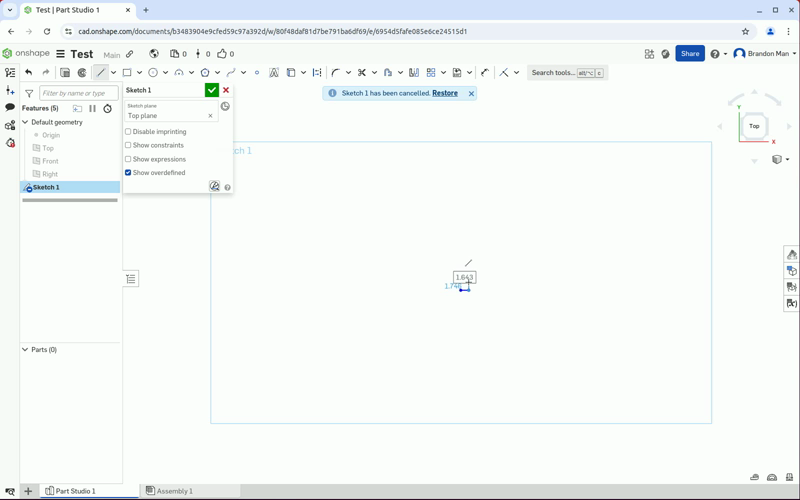
mouse_move(498, 281)
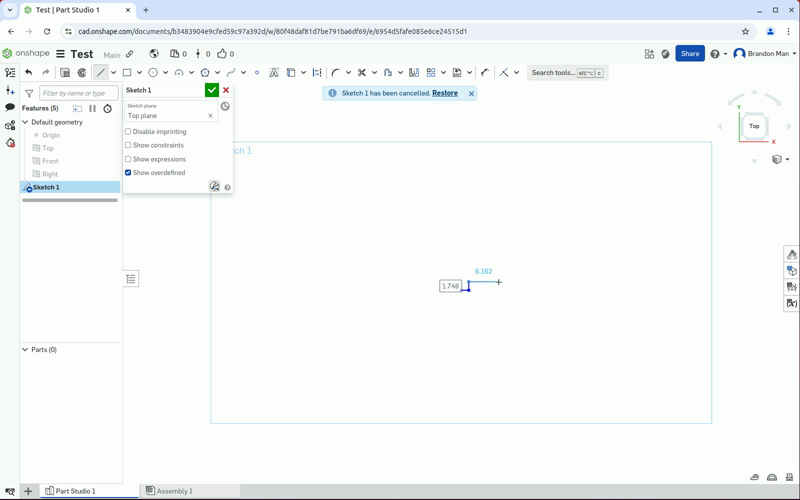
mouse_move(460, 281)
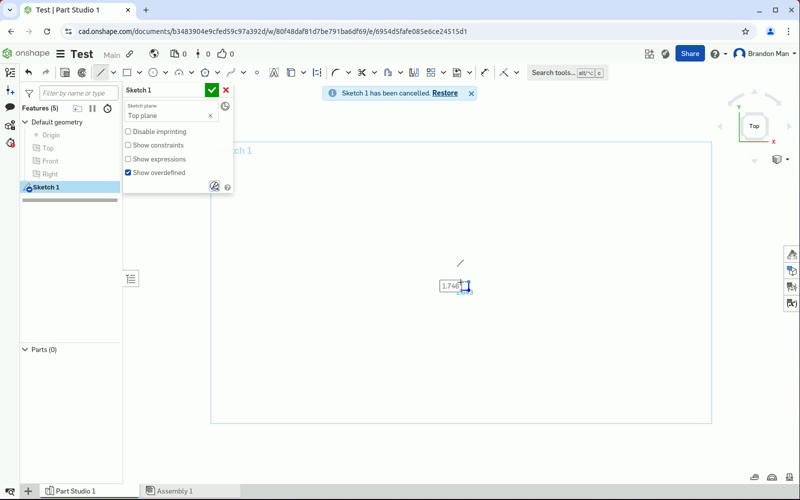
click(460, 281)
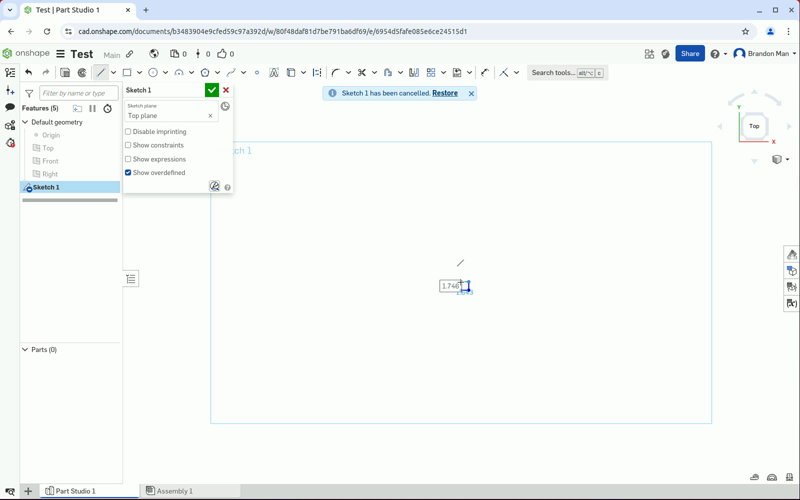
key_up(shift)
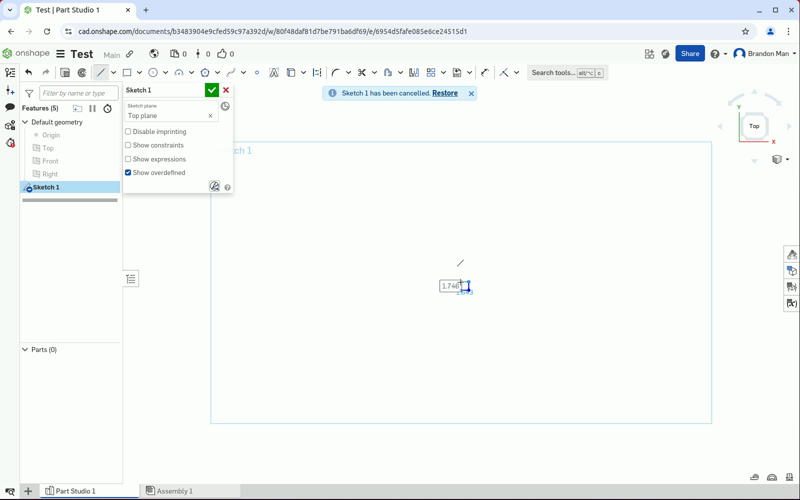
mouse_move(490, 281)
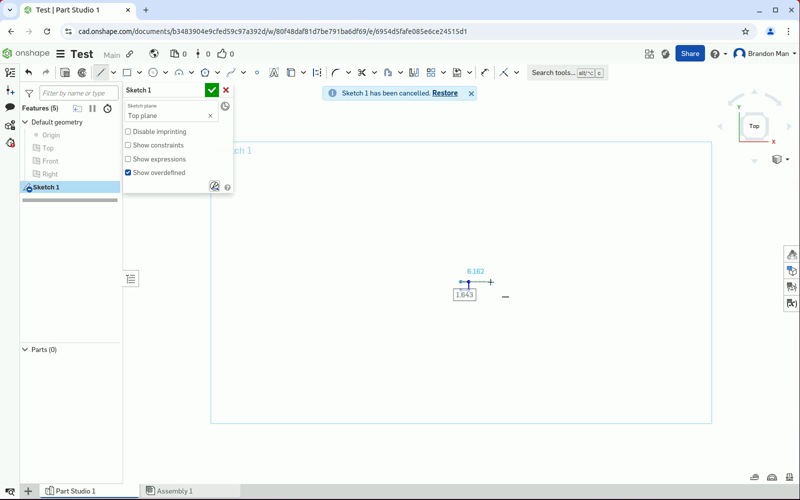
key_down(shift)
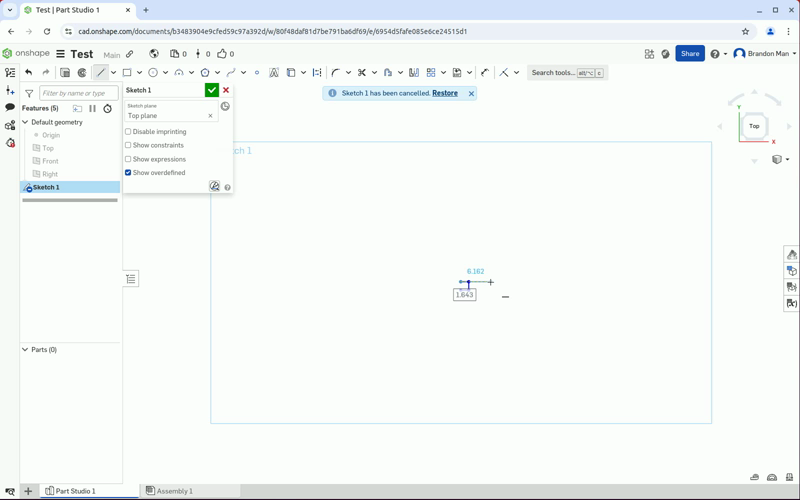
mouse_move(460, 290)
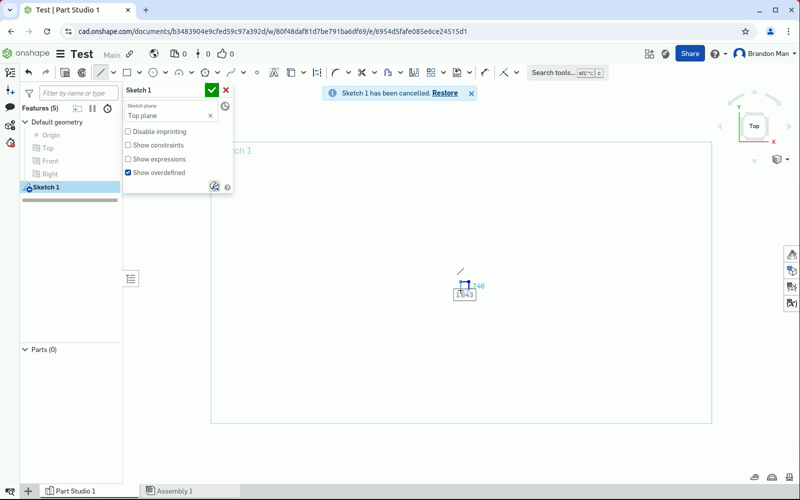
key_up(shift)
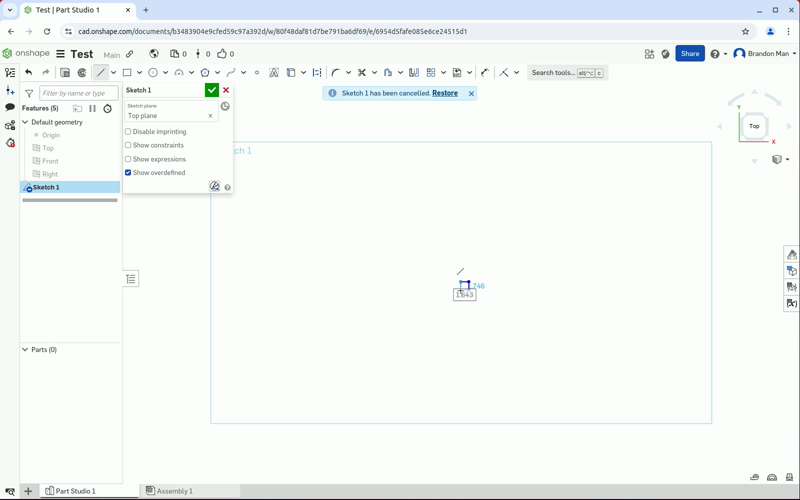
click(460, 290)
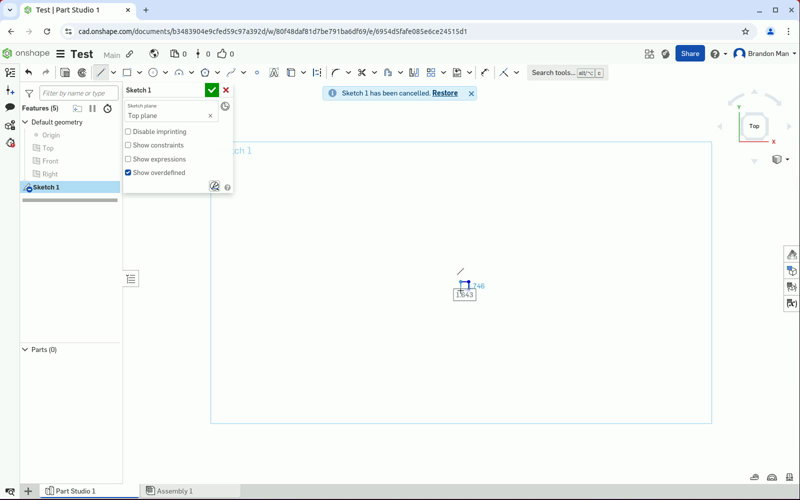
key(esc)
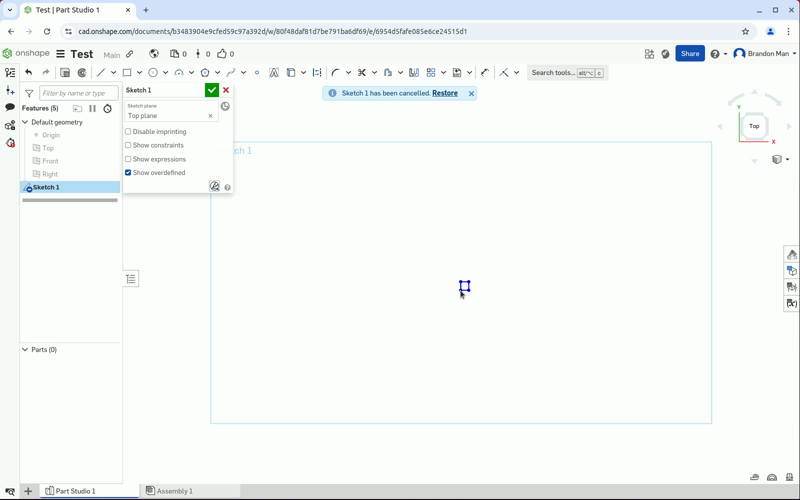
mouse_move(467, 281)
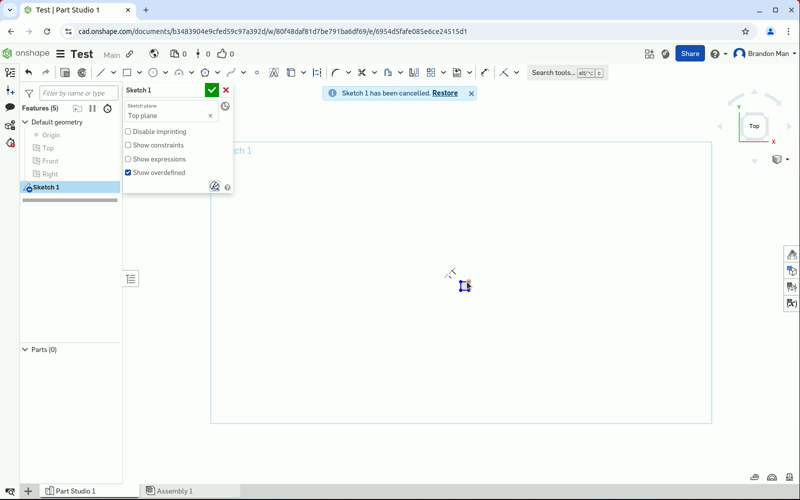
scroll(6)
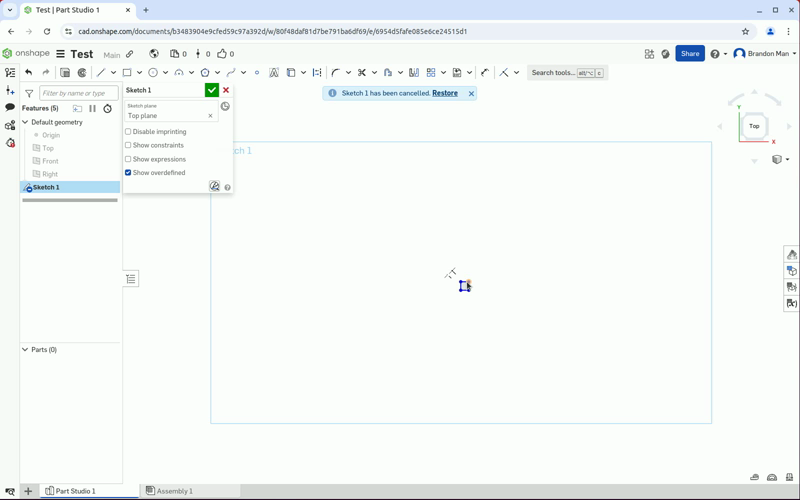
scroll(6)
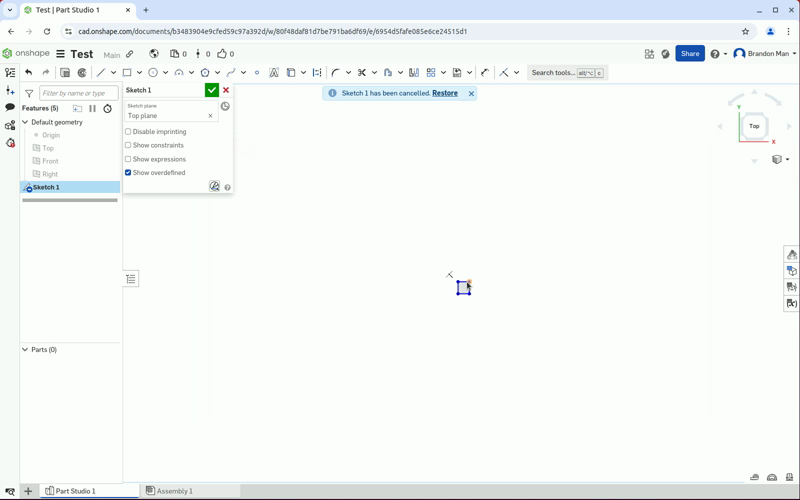
scroll(6)
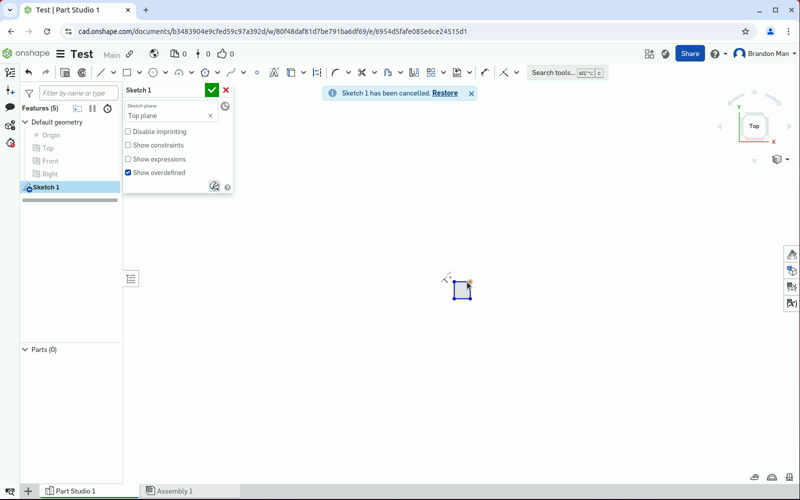
scroll(6)
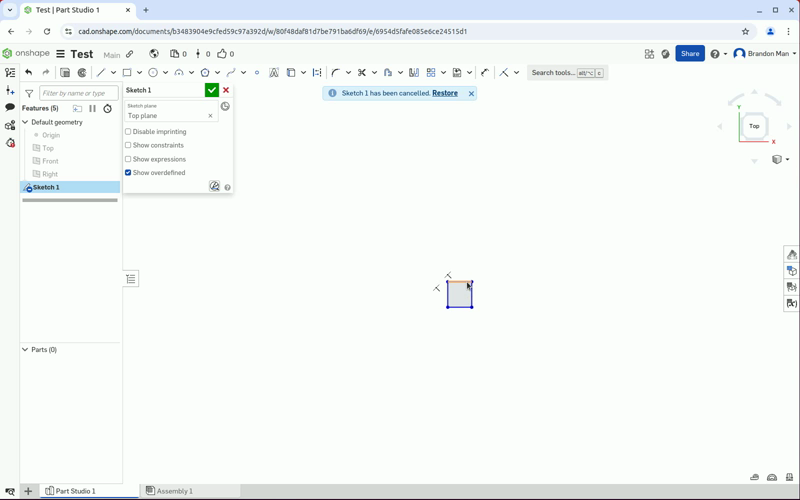
scroll(6)
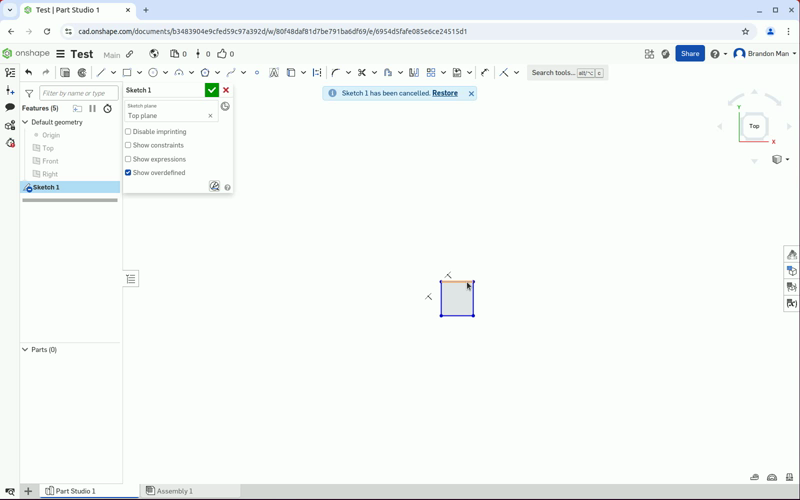
scroll(6)
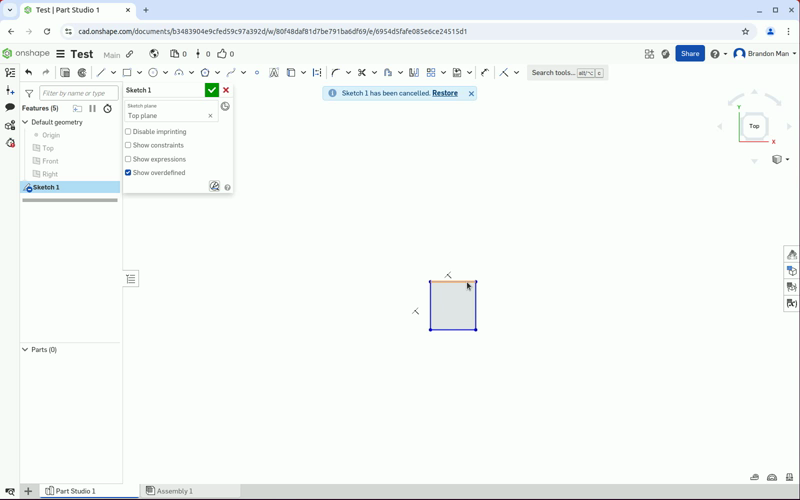
scroll(6)
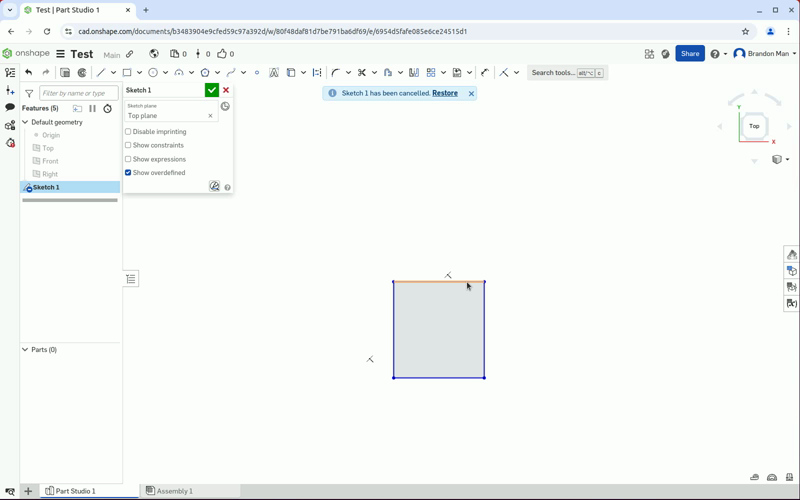
click(467, 281)
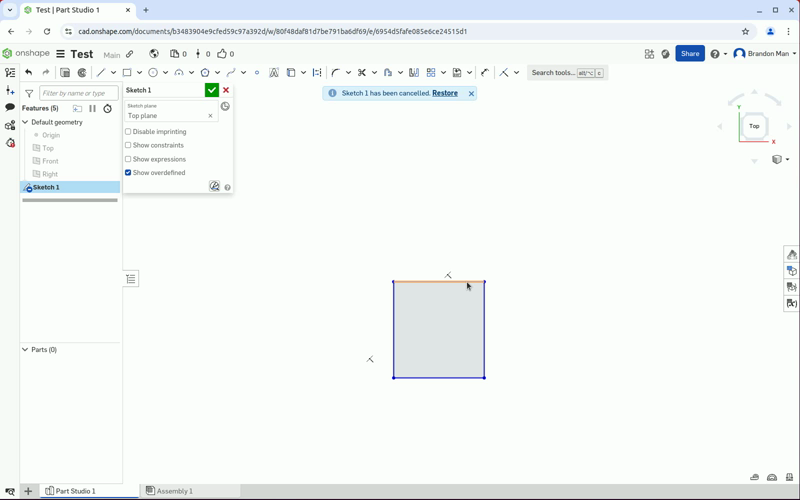
scroll(-6)
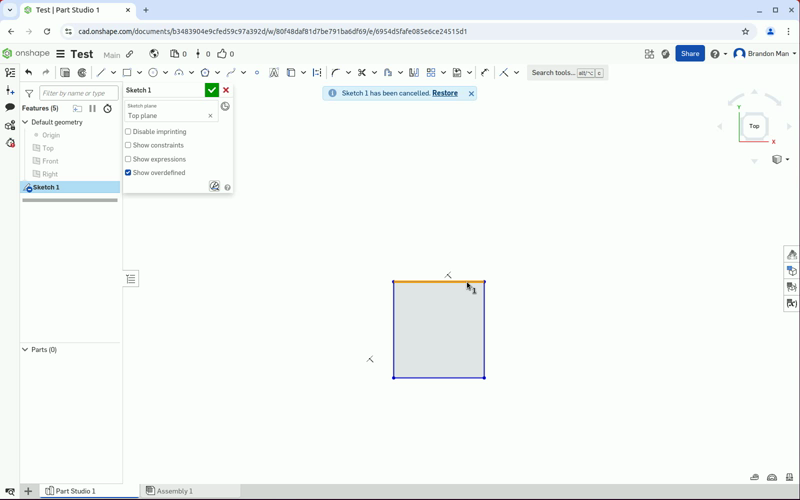
scroll(-6)
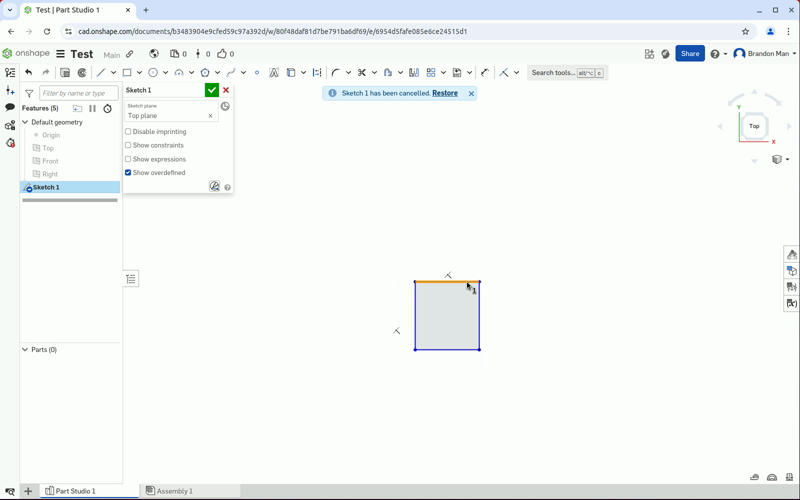
scroll(-6)
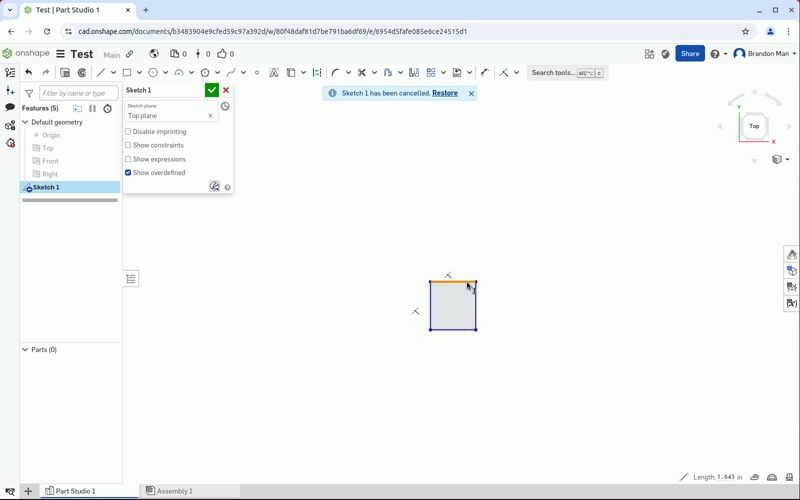
scroll(-6)
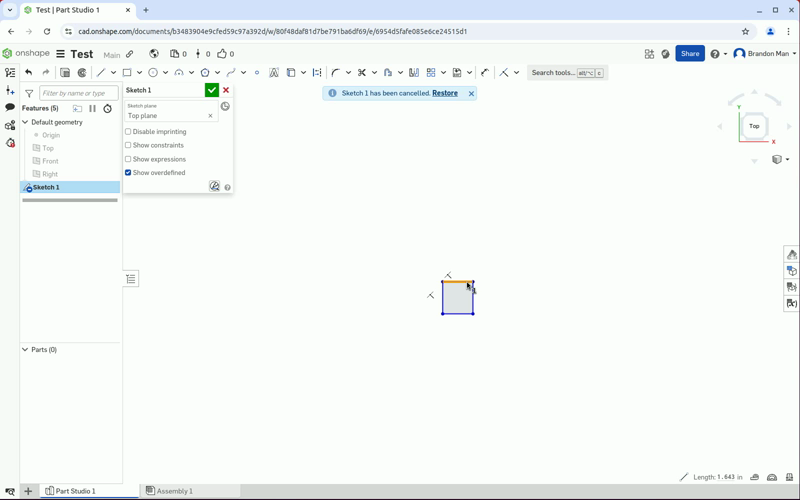
scroll(-6)
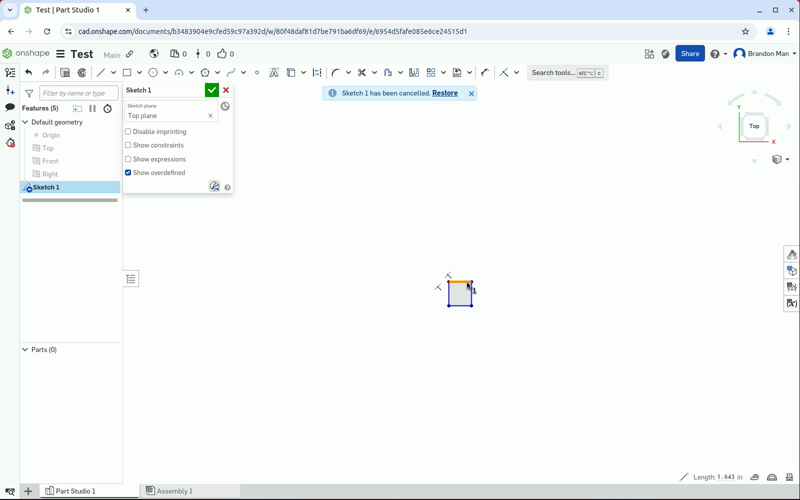
scroll(-6)
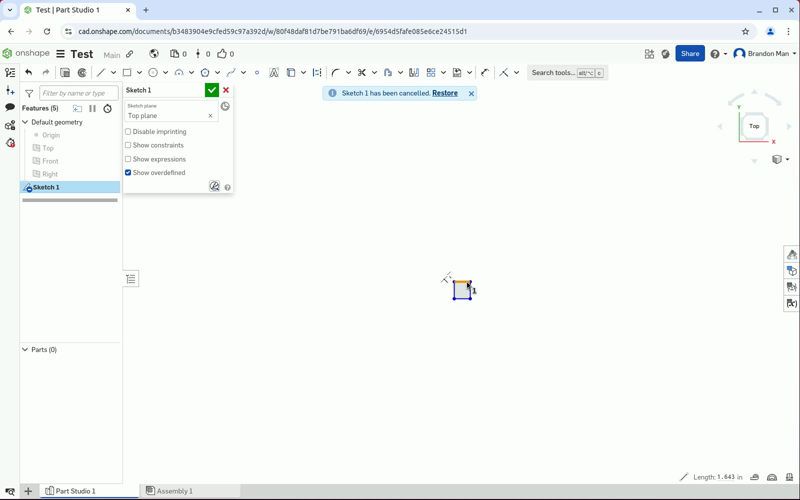
scroll(-6)
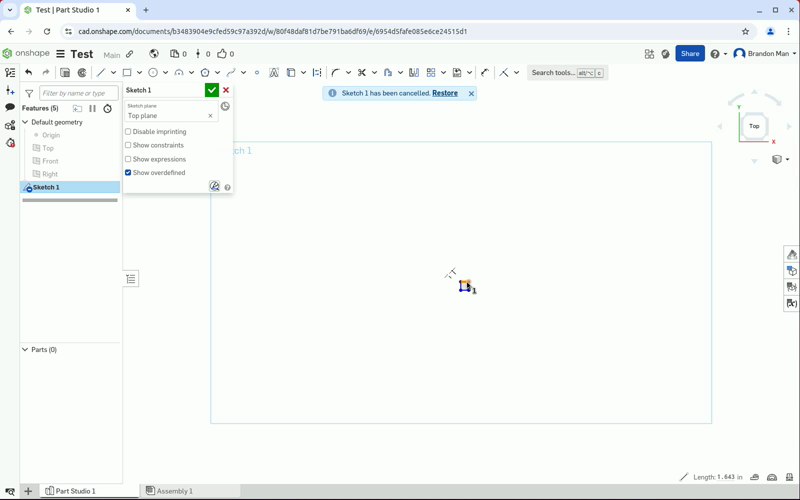
mouse_move(73, 352)
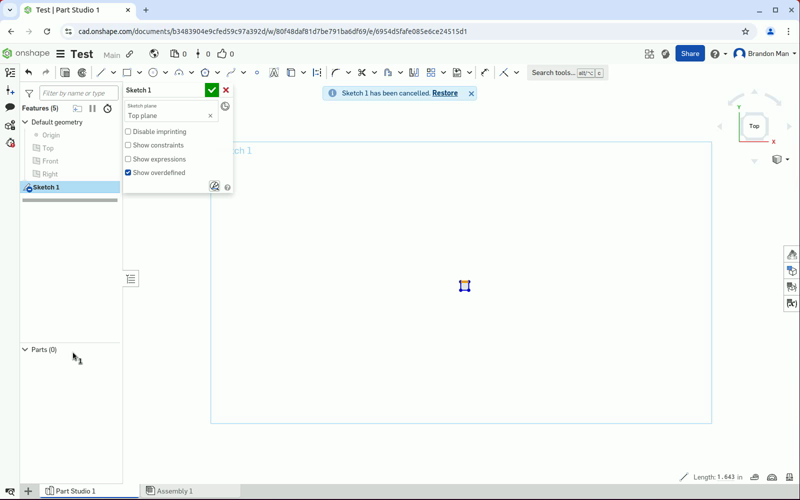
key(shift+y)
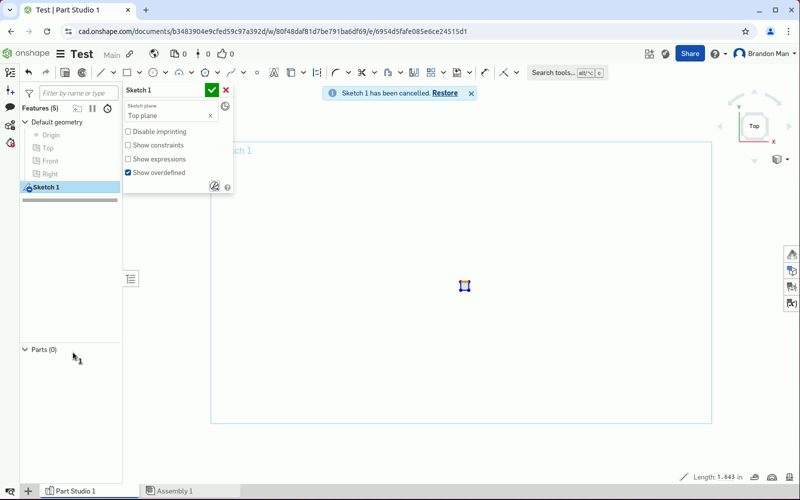
key(shift+e)
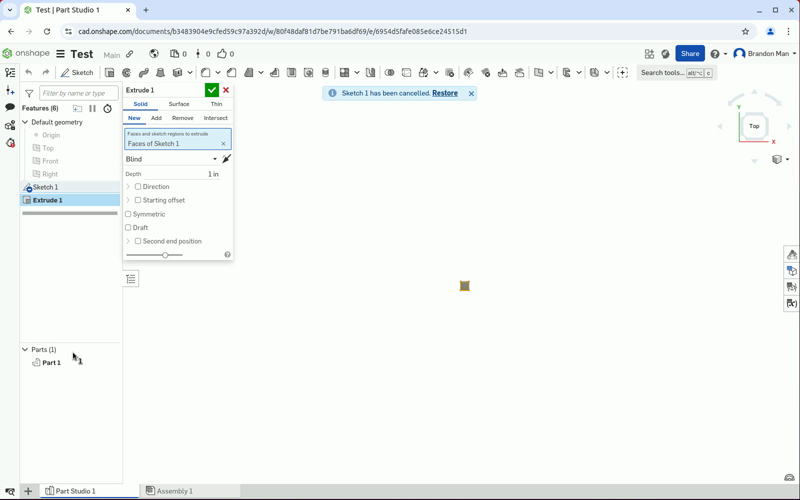
mouse_move(143, 106)
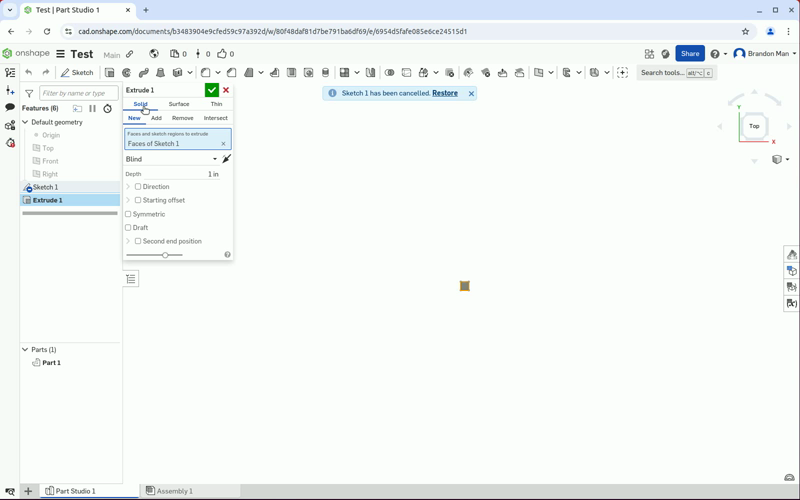
click(143, 106)
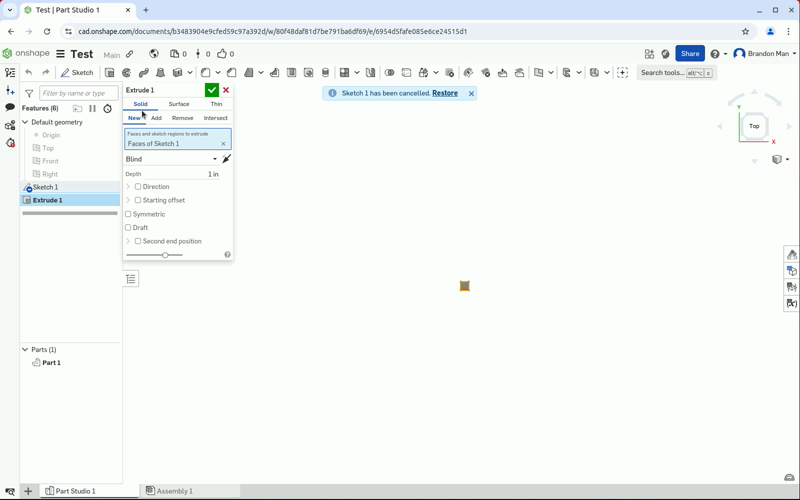
mouse_move(137, 120)
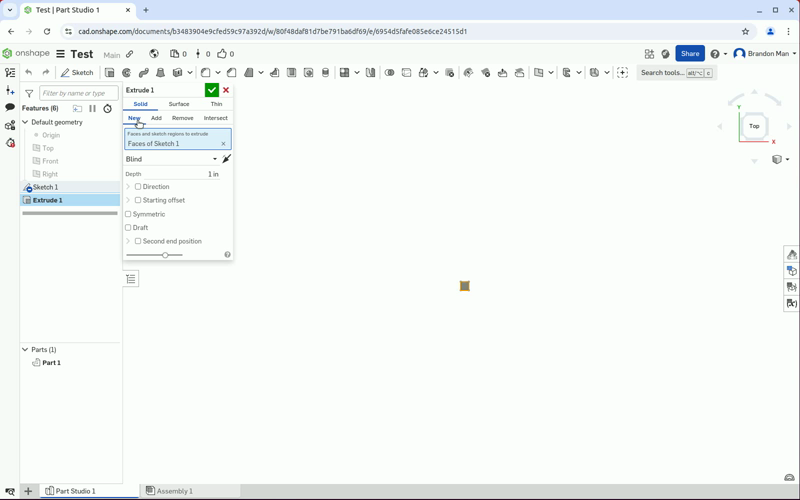
click(137, 120)
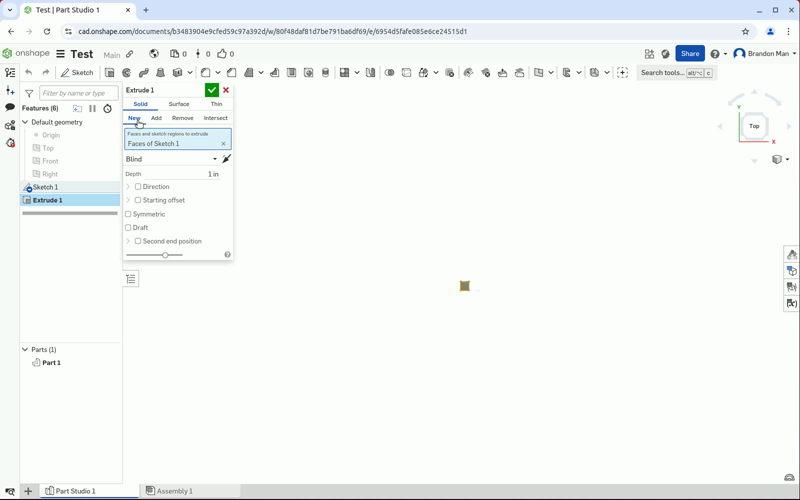
key(tab, 4)
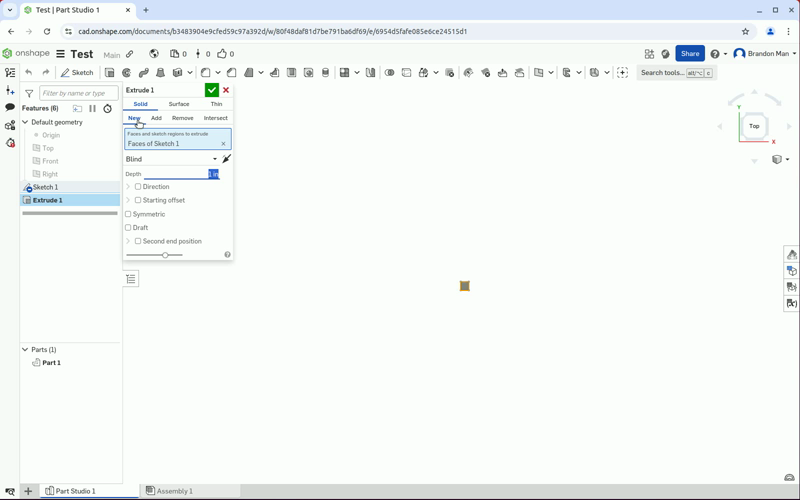
text(23.108)
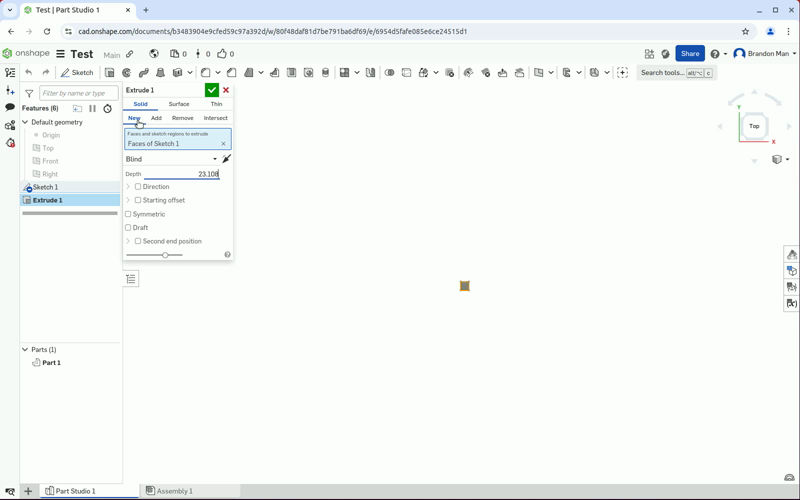
key(enter)
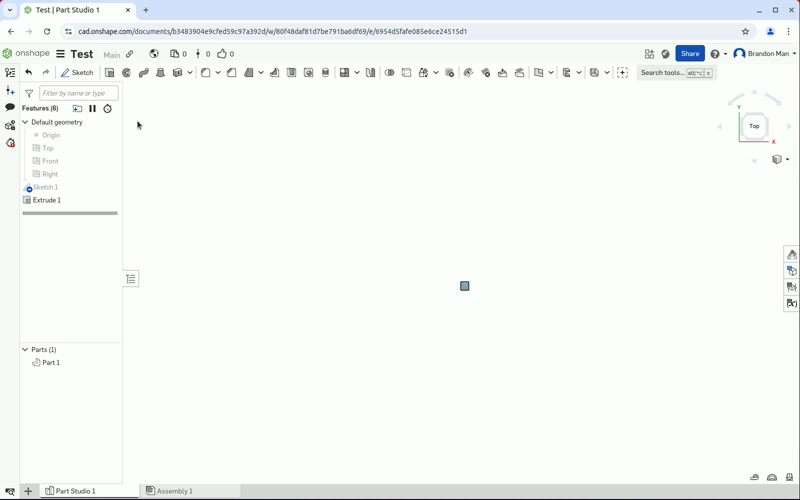
key(shift+h)
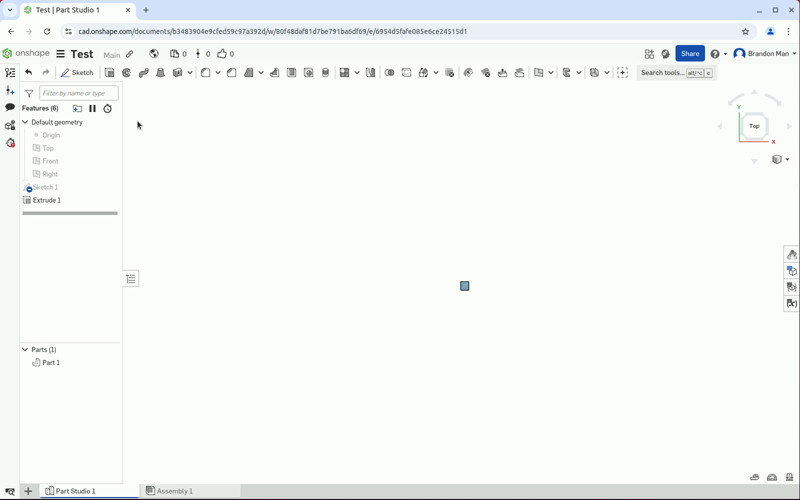
key(shift+h)
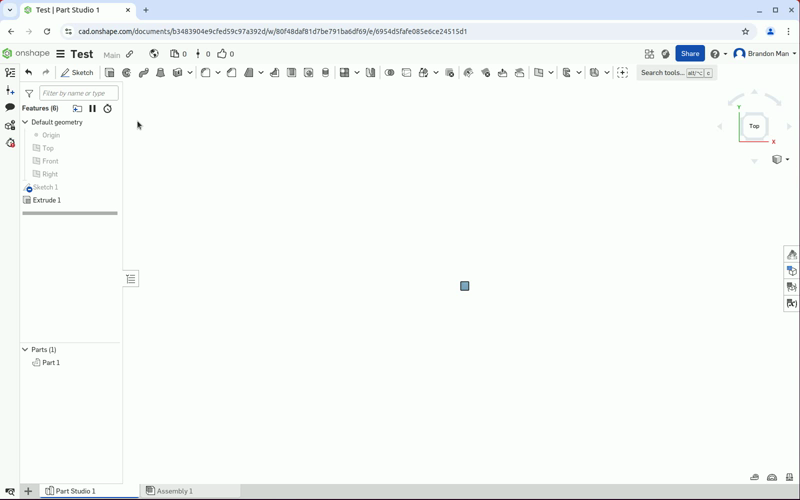
mouse_move(73, 189)
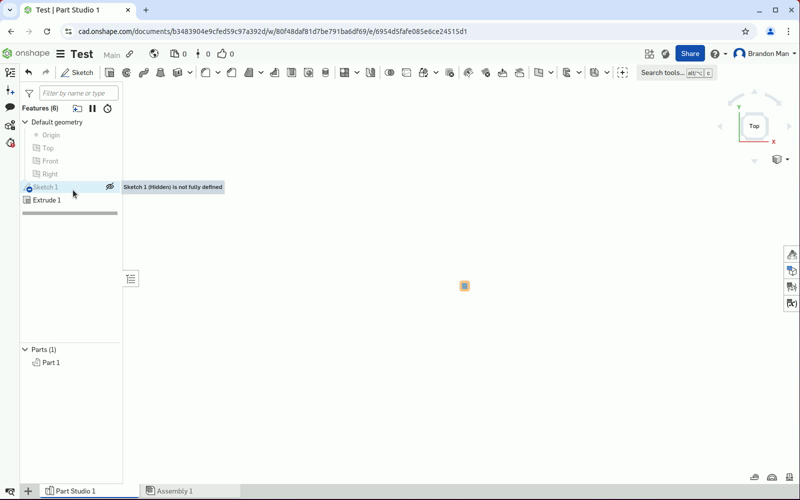
click(73, 189)
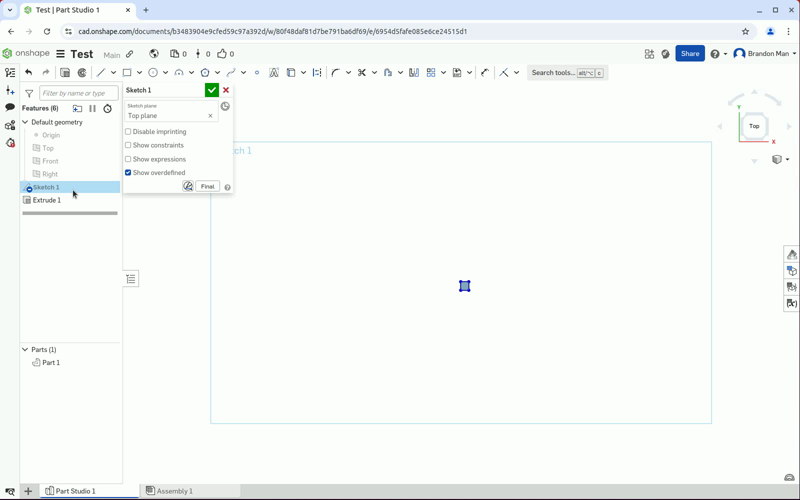
mouse_move(229, 92)
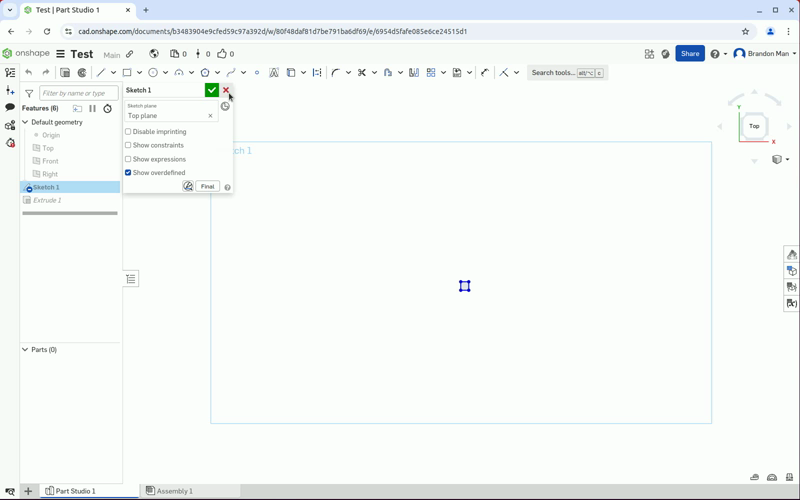
click(229, 92)
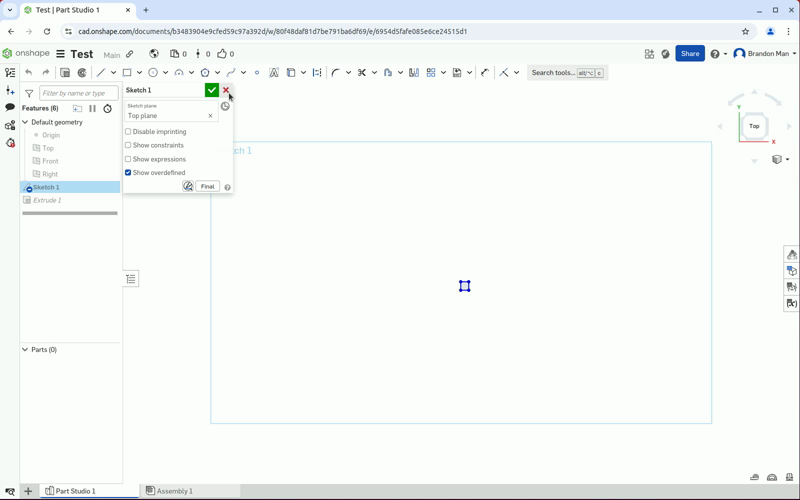
key(shift+s)
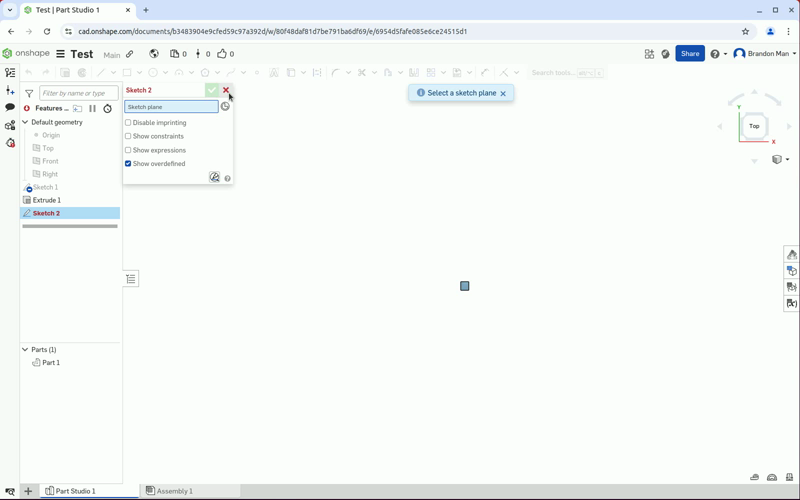
mouse_move(73, 150)
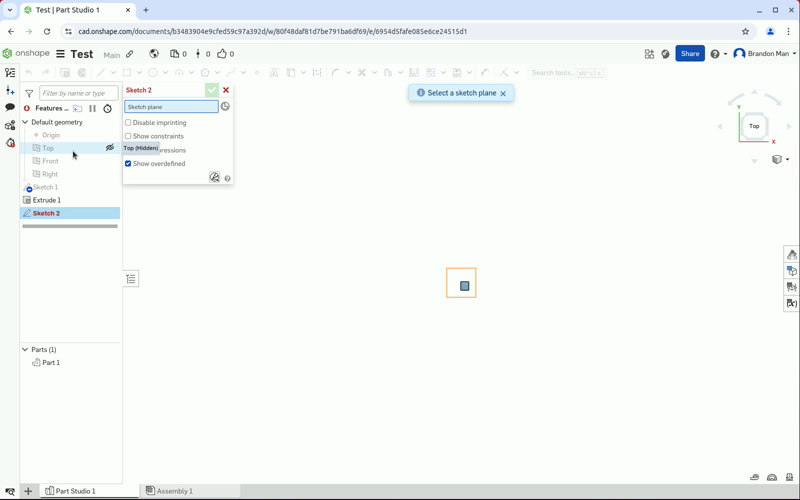
click(73, 150)
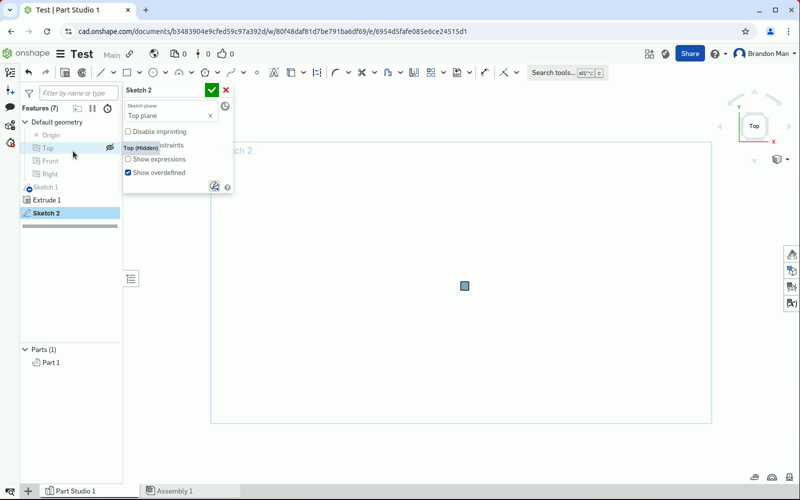
mouse_move(73, 352)
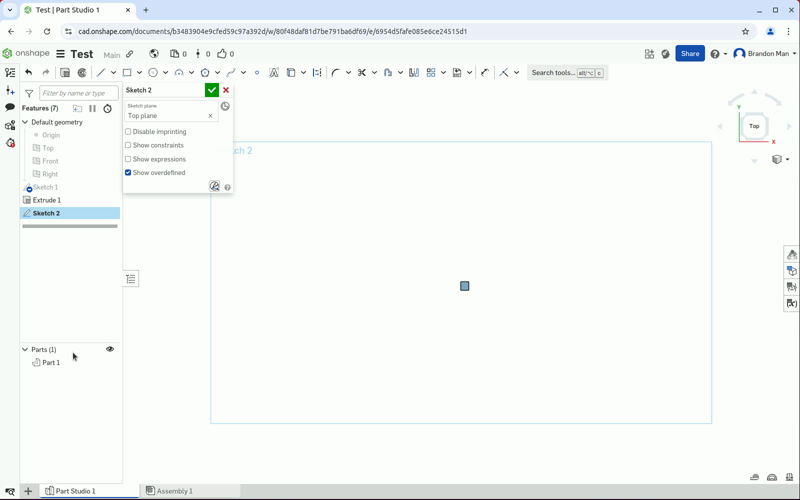
key(y)
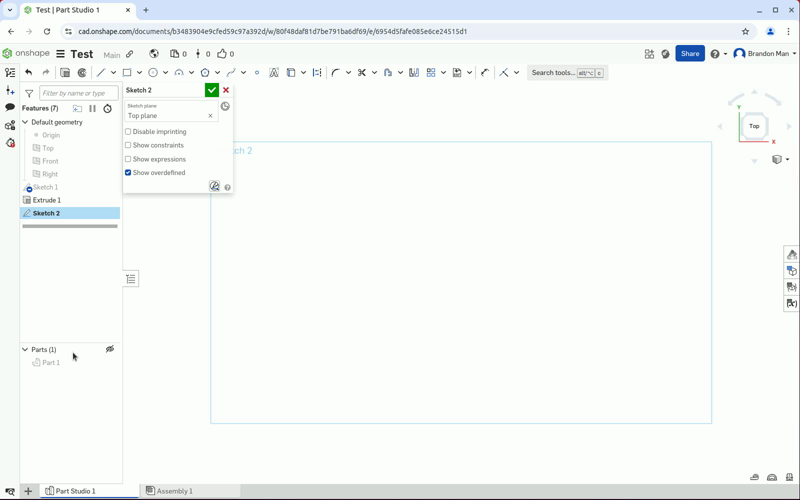
key(l)
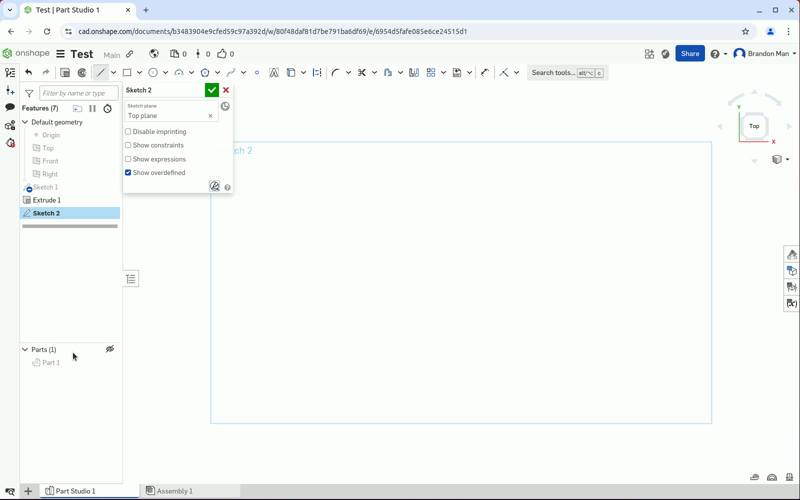
key_down(shift)
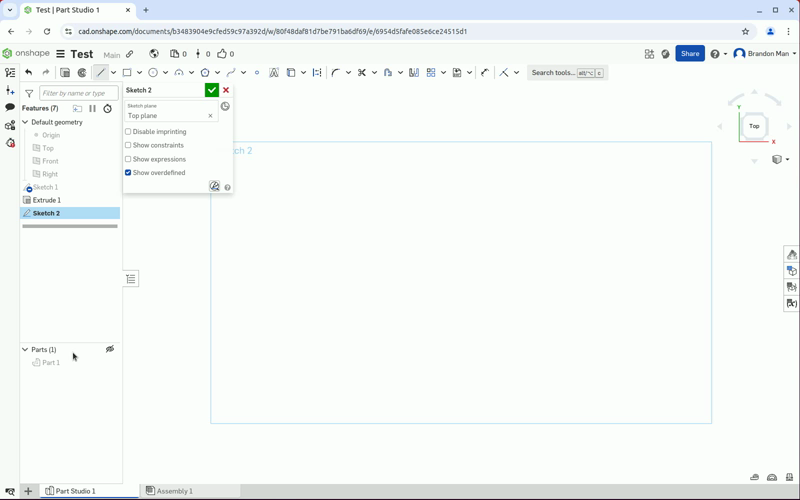
mouse_move(476, 290)
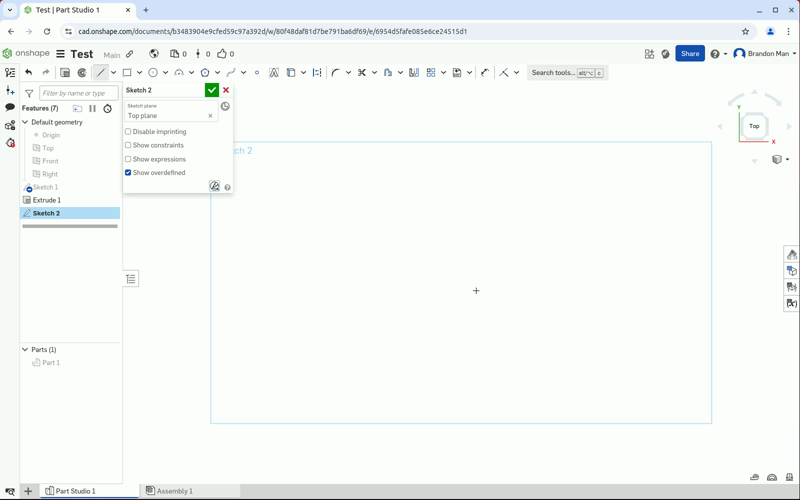
click(476, 290)
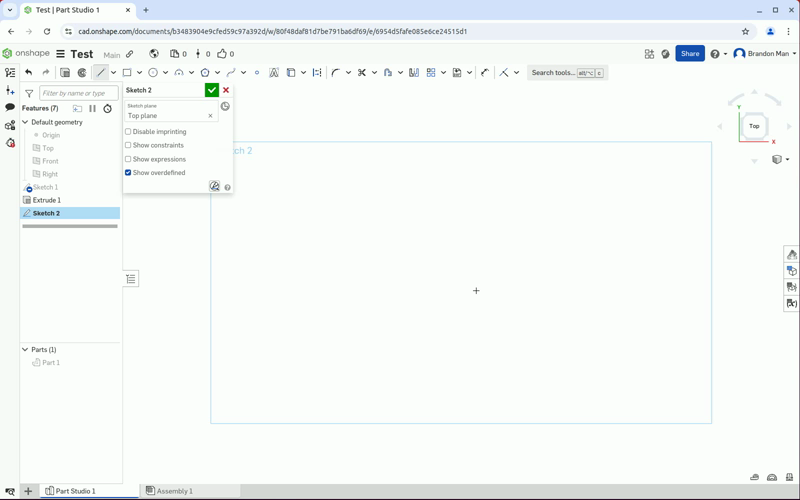
key_up(shift)
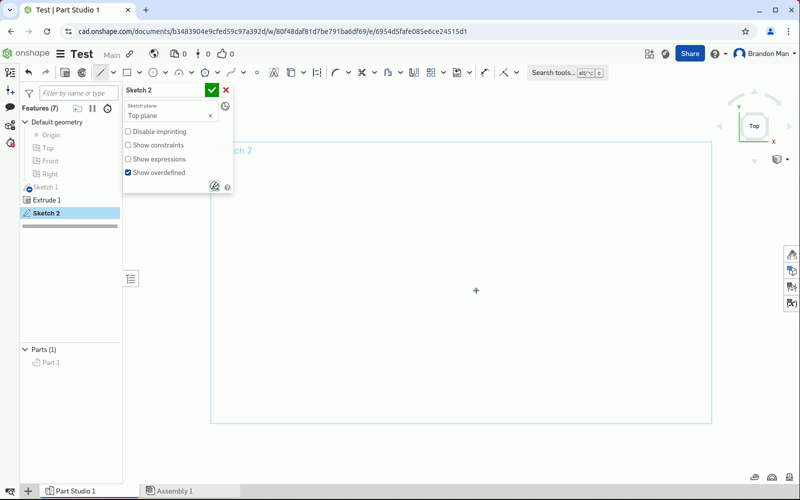
key_down(shift)
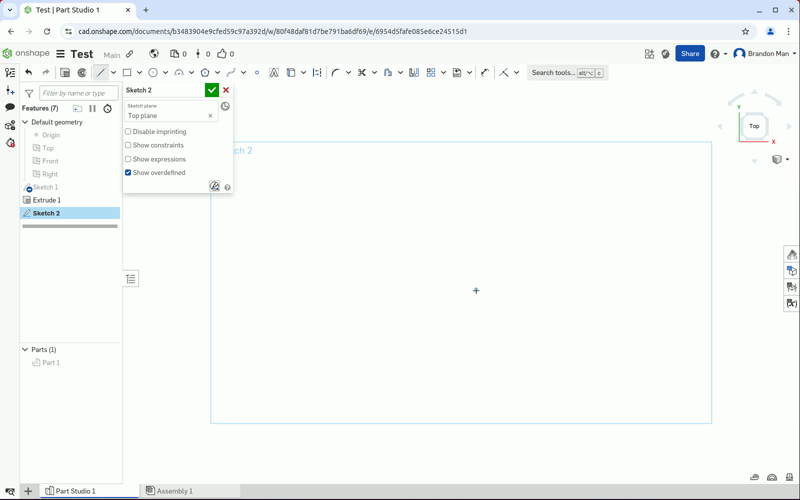
mouse_move(506, 290)
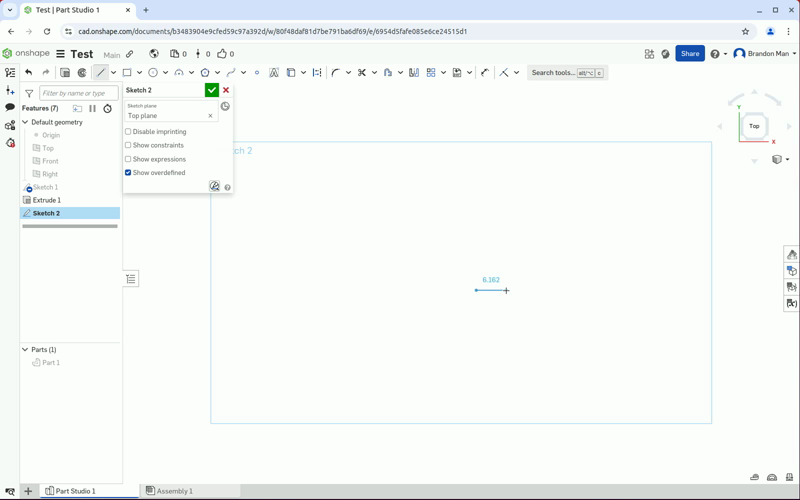
mouse_move(484, 290)
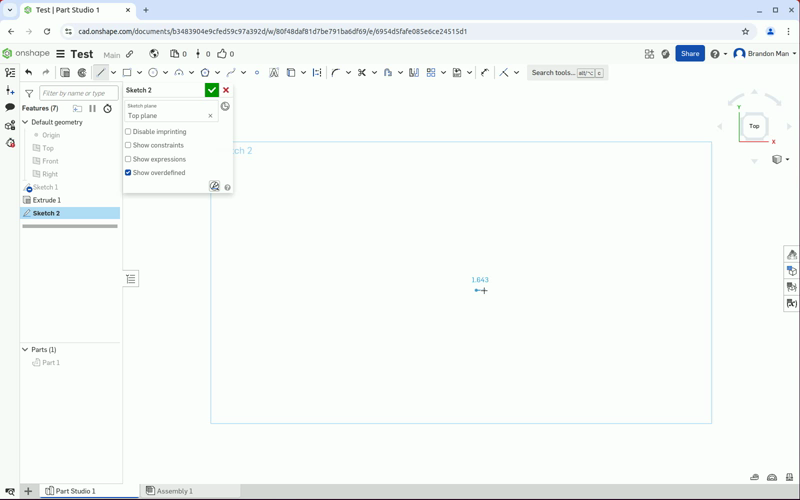
click(484, 290)
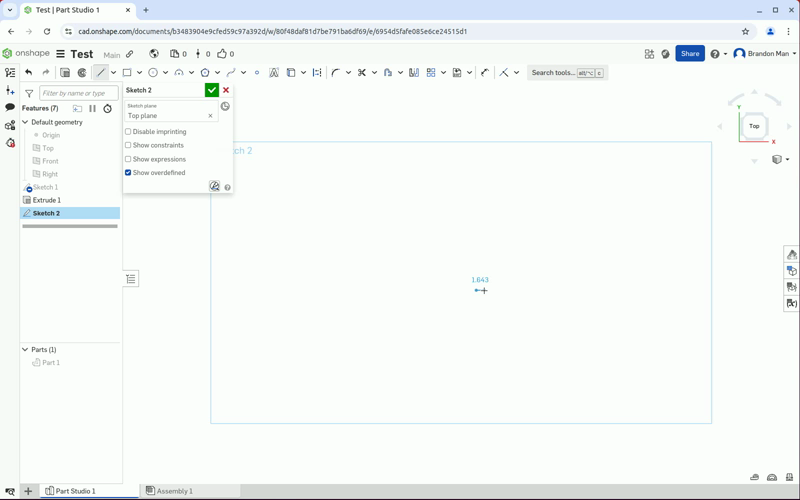
key_up(shift)
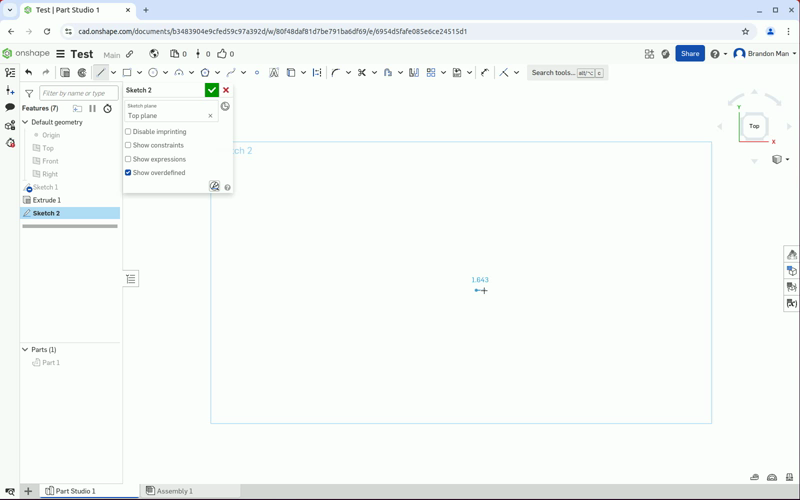
key_down(shift)
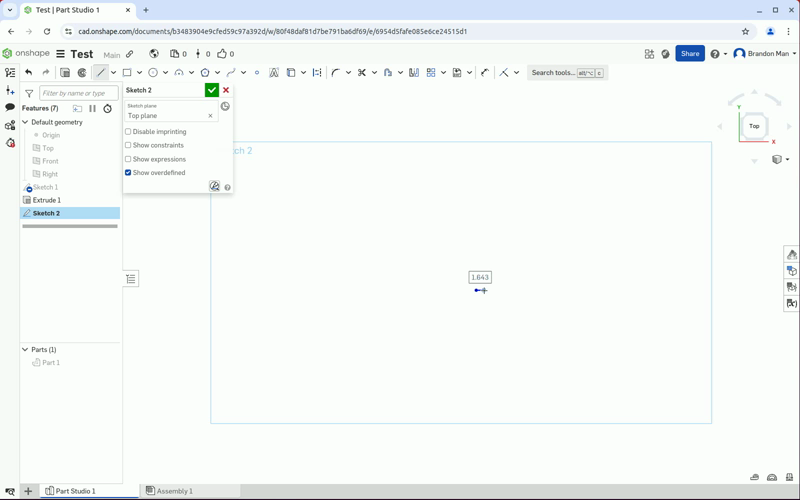
mouse_move(514, 290)
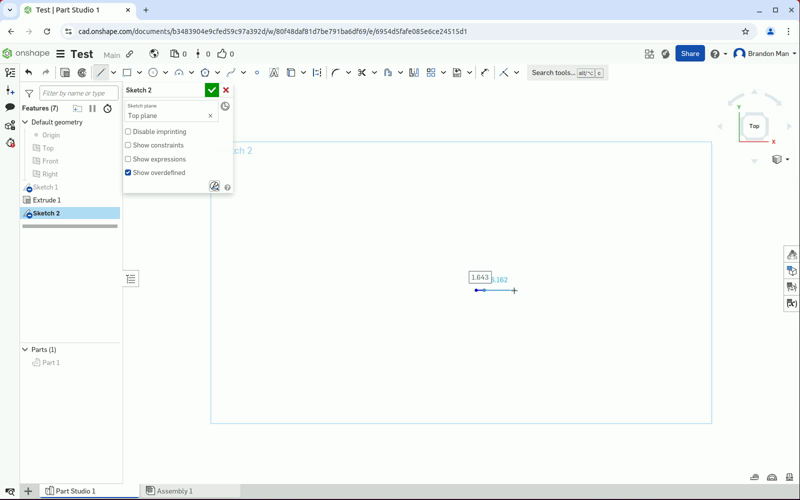
mouse_move(484, 281)
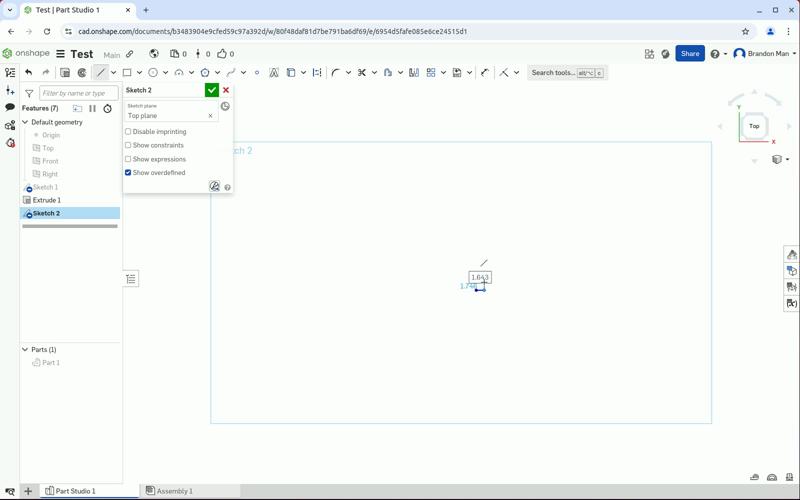
click(484, 281)
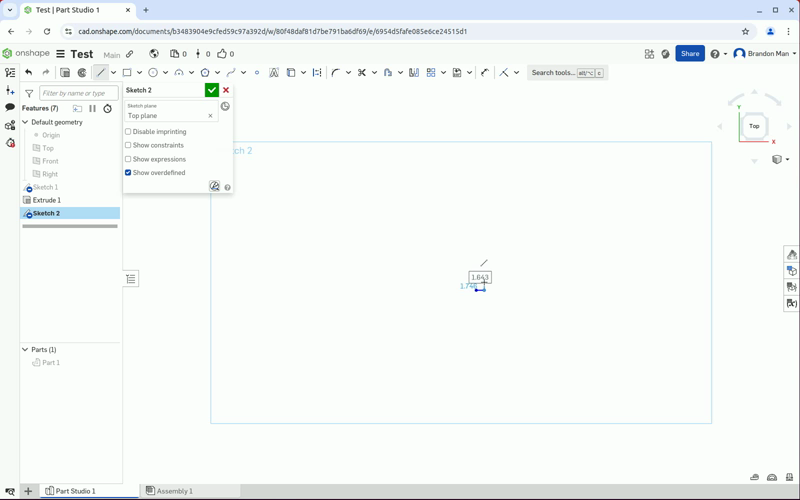
key_up(shift)
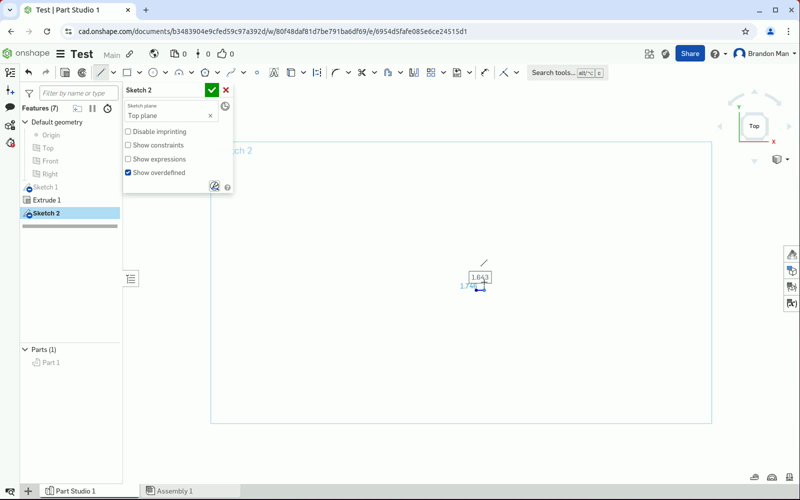
key_down(shift)
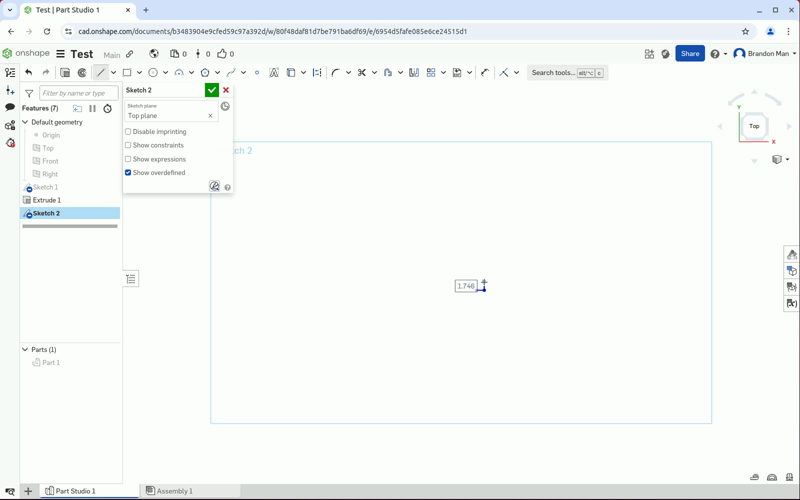
mouse_move(514, 281)
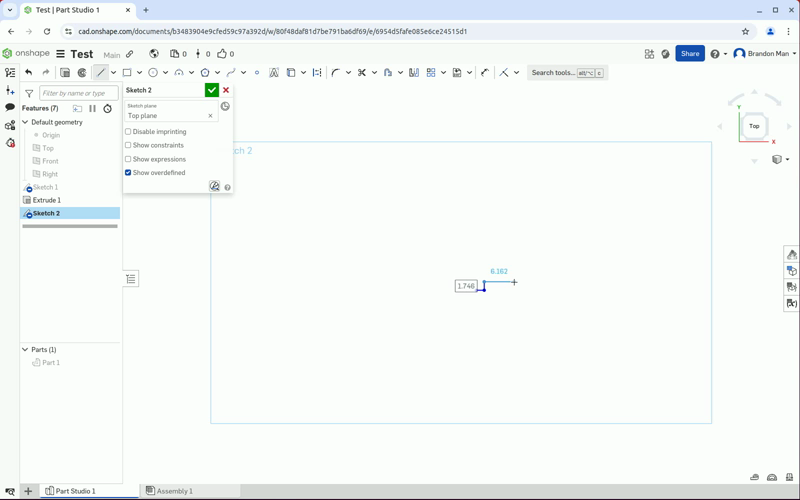
mouse_move(476, 281)
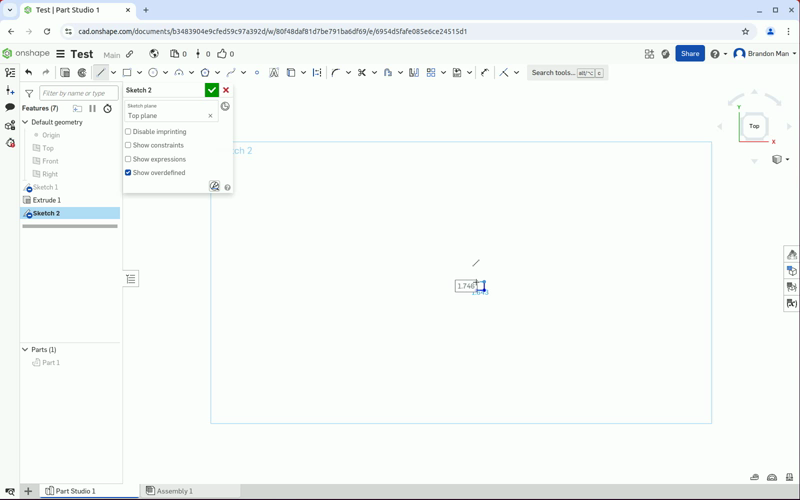
click(476, 281)
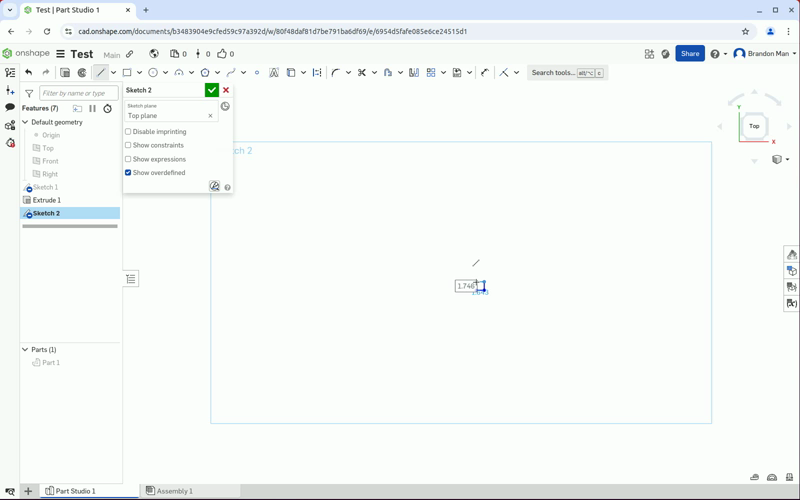
key_up(shift)
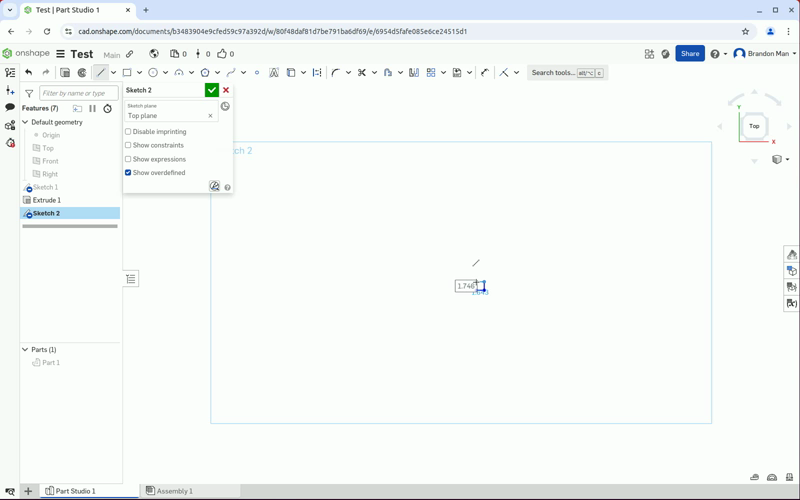
mouse_move(506, 281)
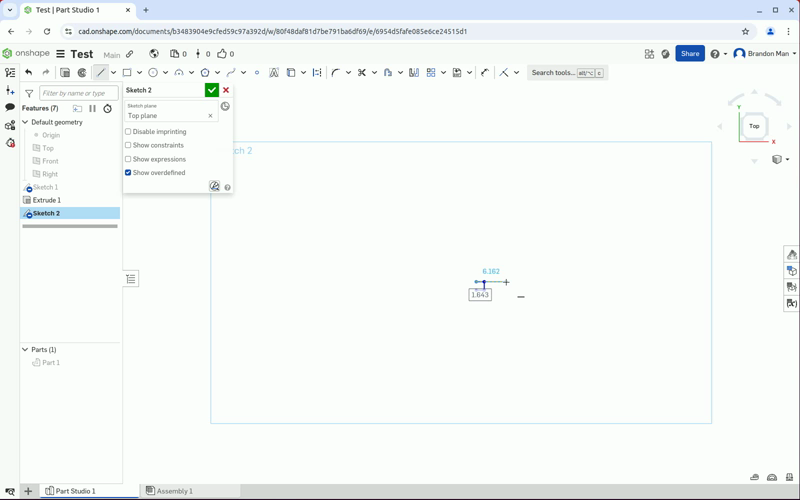
key_down(shift)
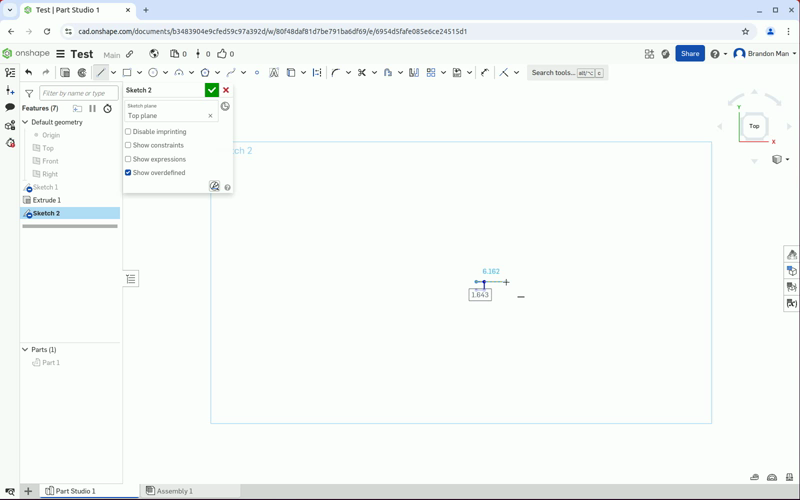
mouse_move(476, 290)
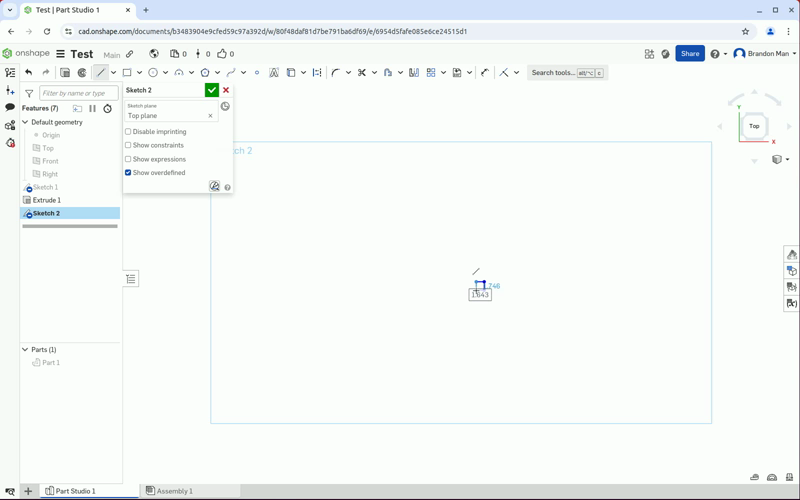
key_up(shift)
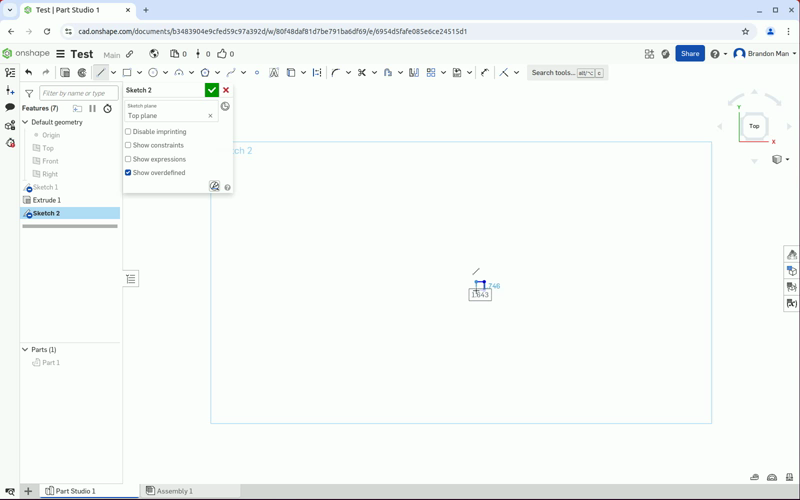
click(476, 290)
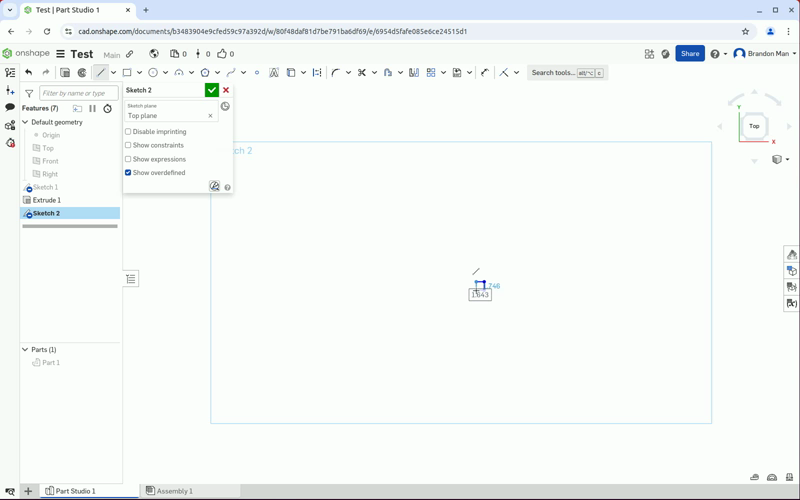
key(esc)
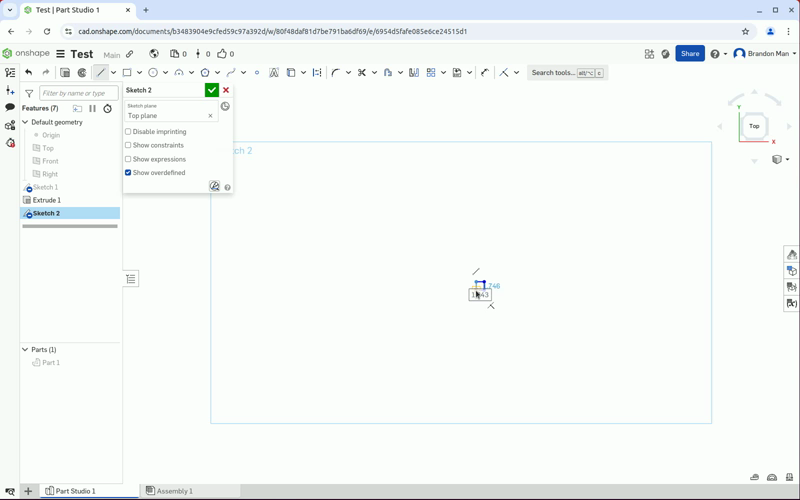
mouse_move(481, 286)
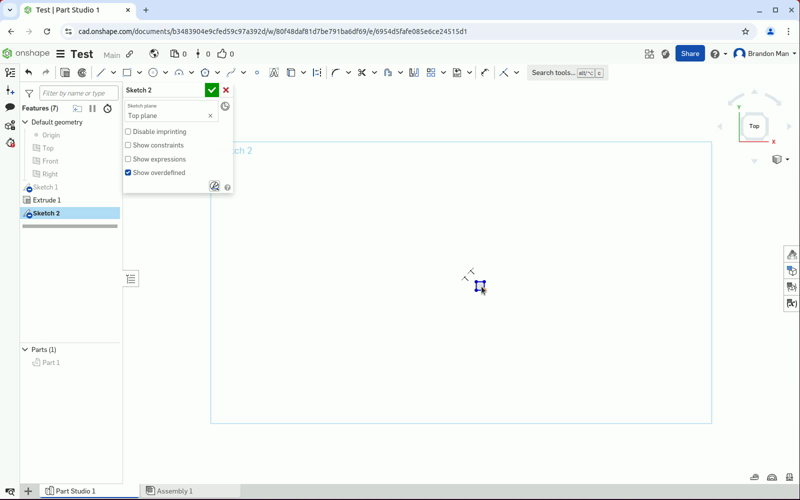
scroll(6)
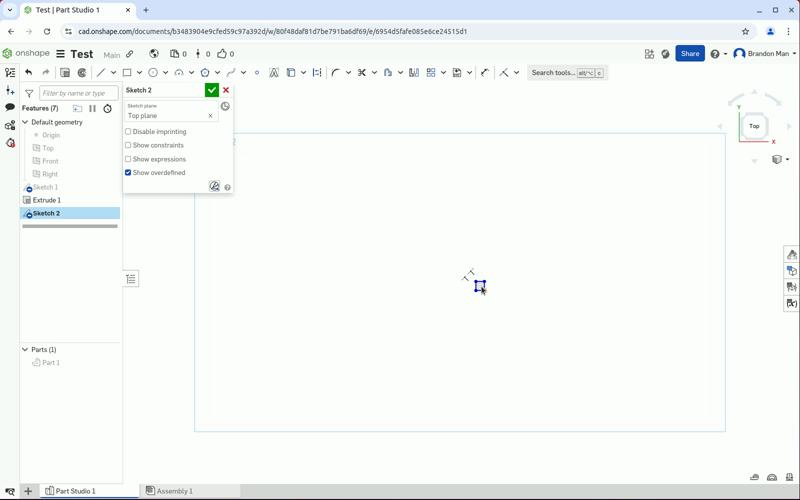
scroll(6)
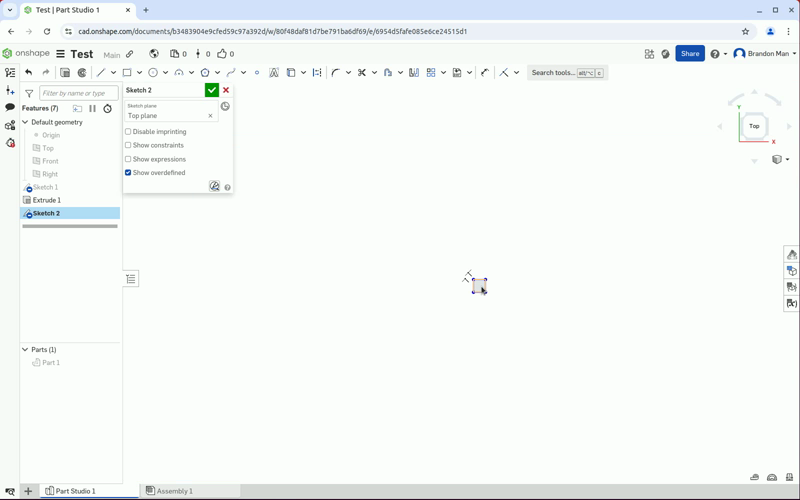
scroll(6)
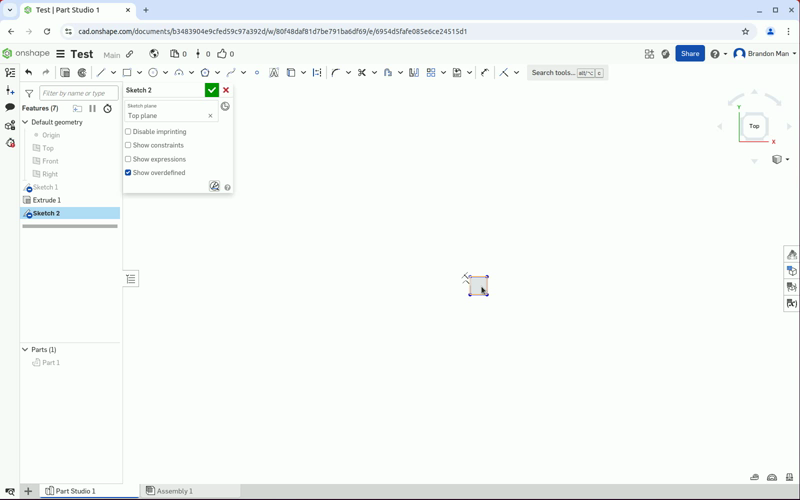
scroll(6)
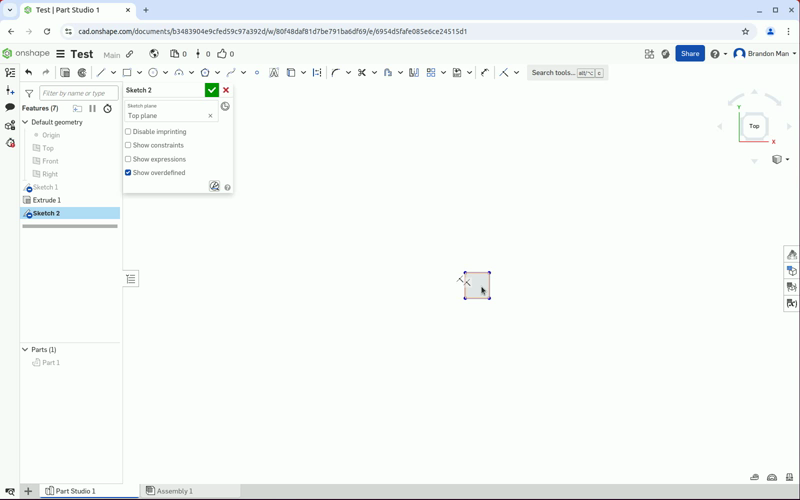
scroll(6)
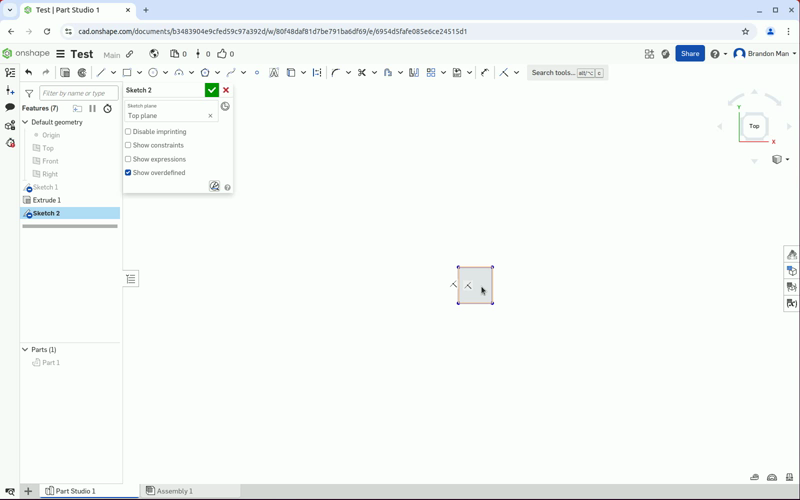
scroll(6)
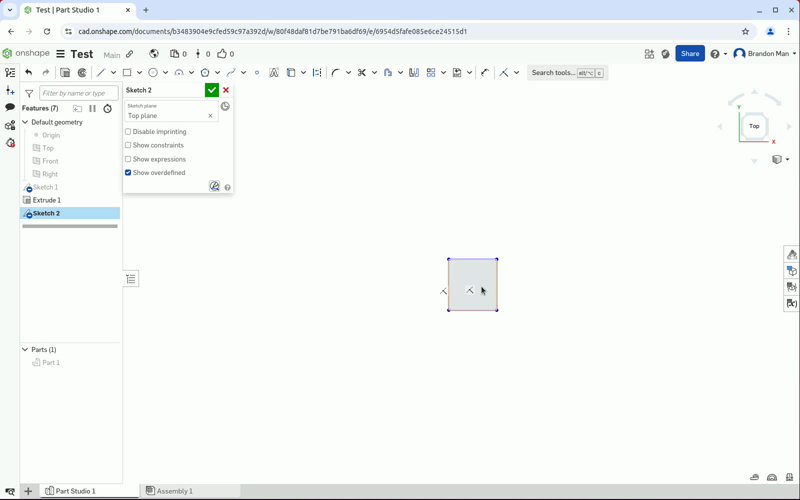
scroll(6)
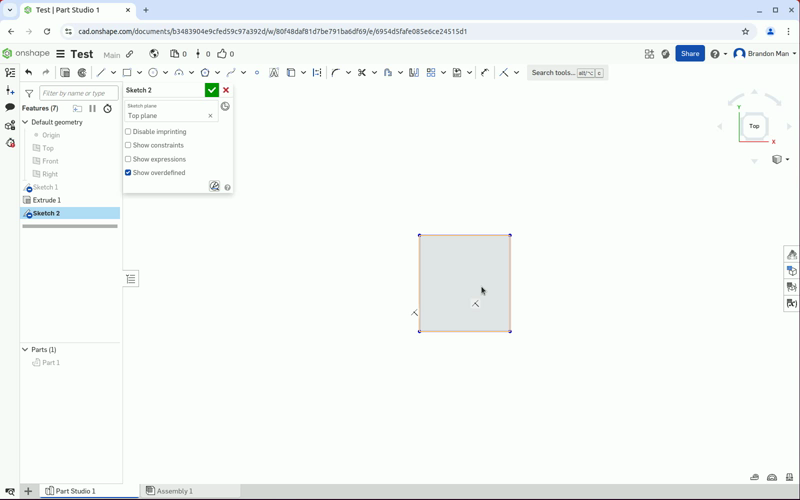
click(481, 286)
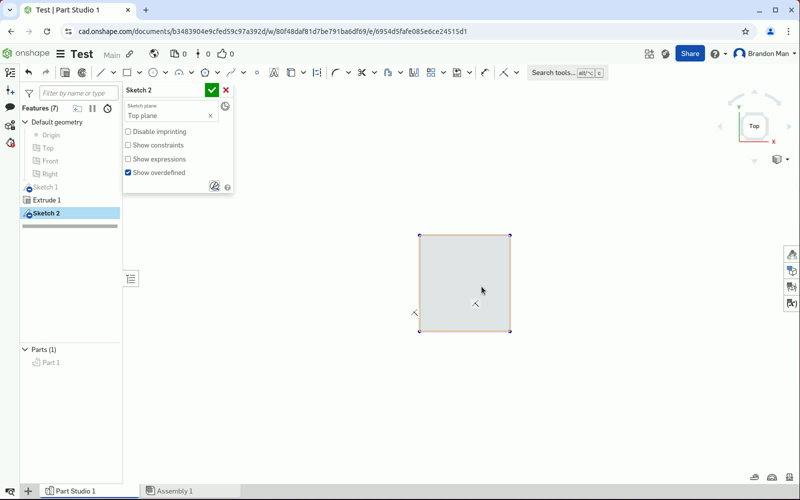
scroll(-6)
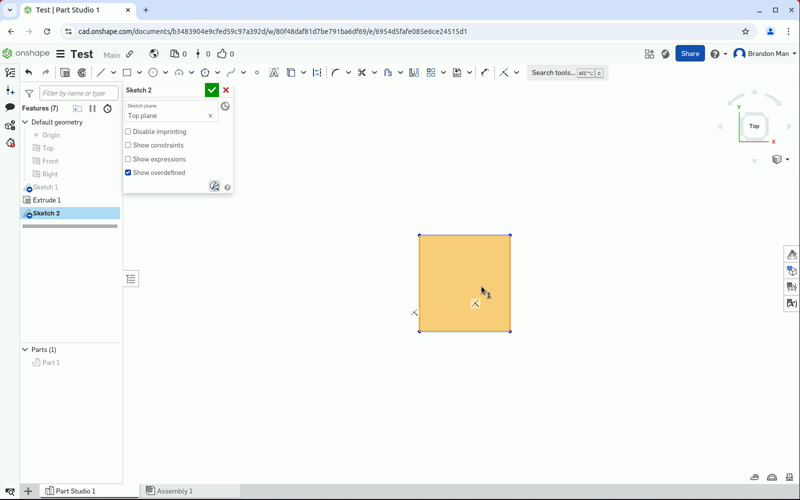
scroll(-6)
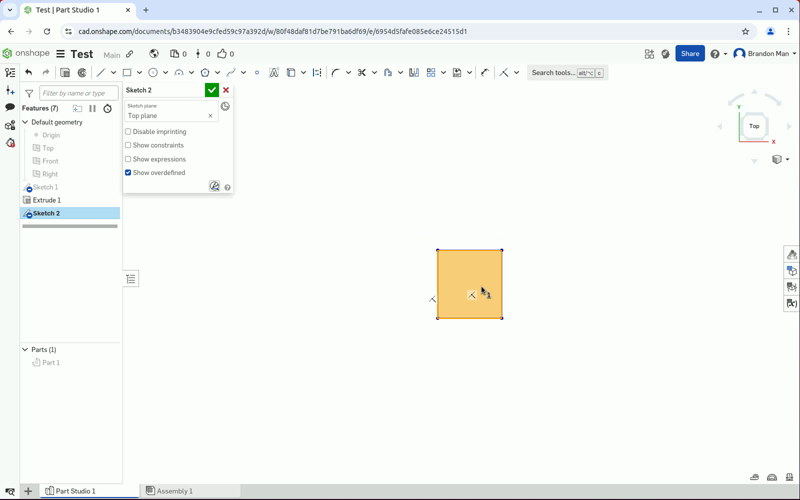
scroll(-6)
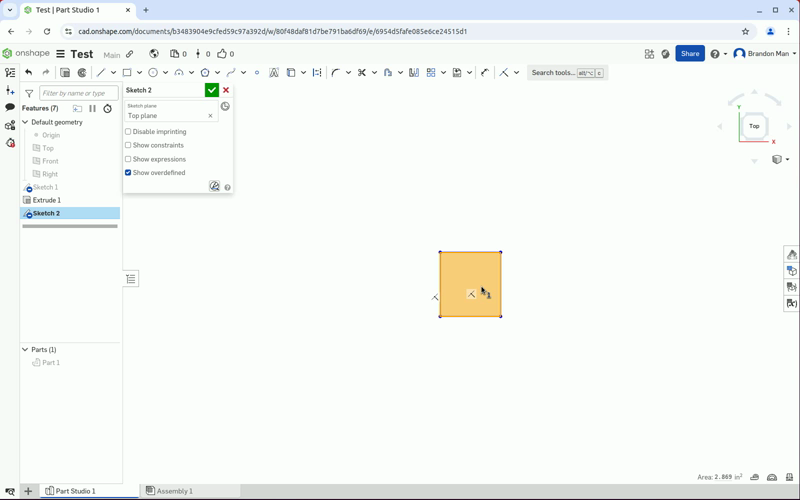
scroll(-6)
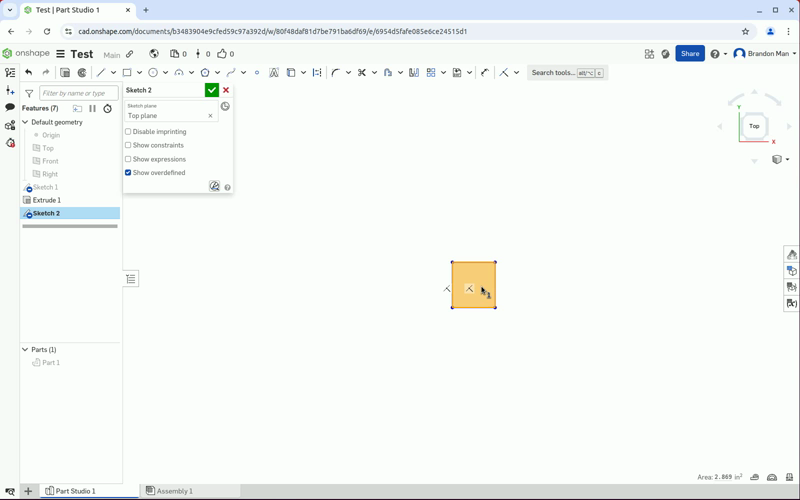
scroll(-6)
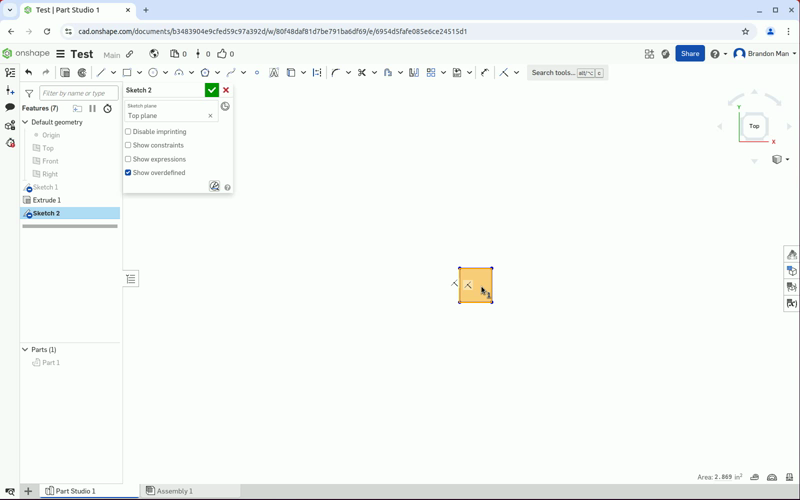
scroll(-6)
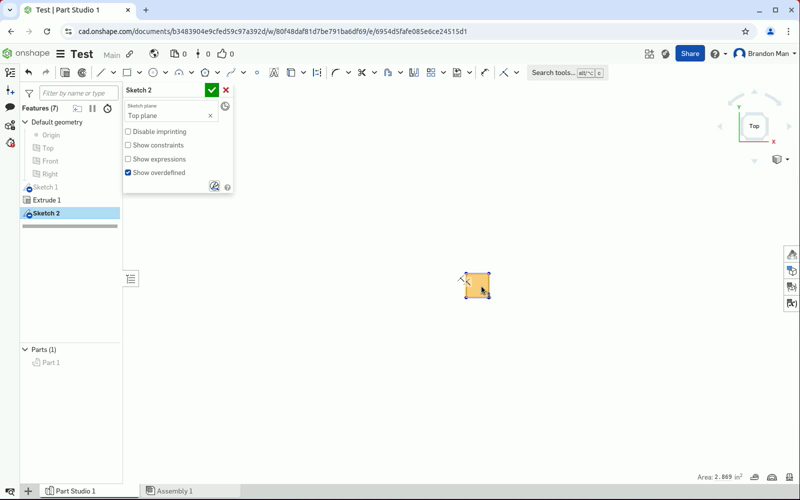
scroll(-6)
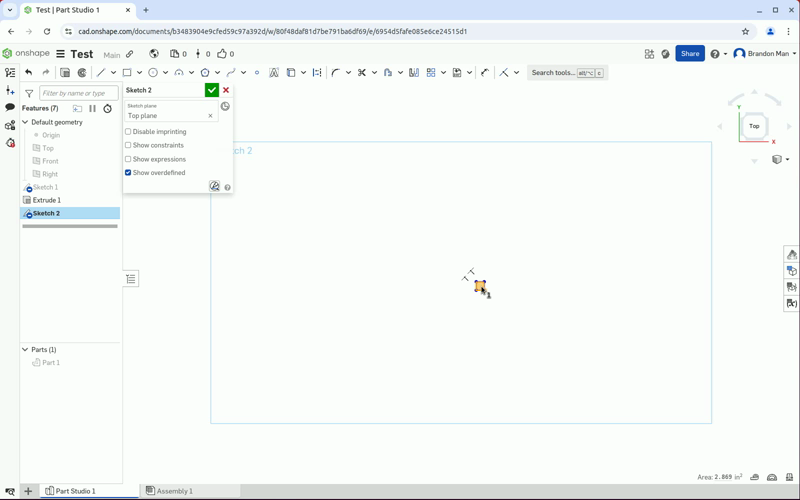
mouse_move(73, 352)
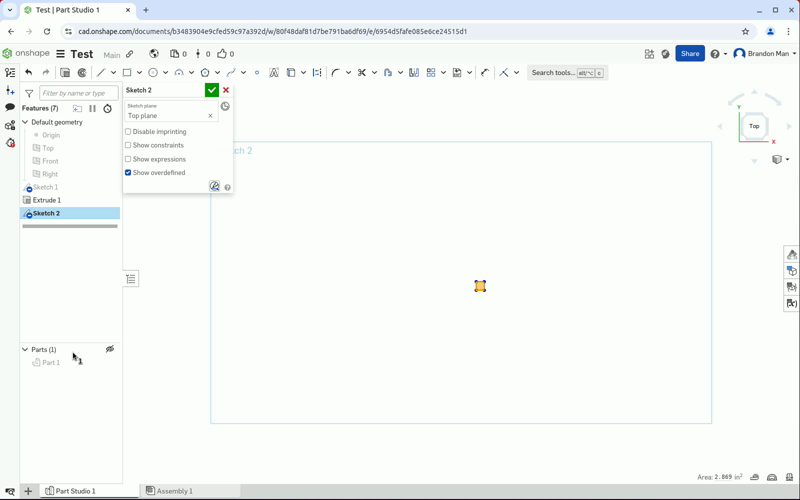
key(shift+y)
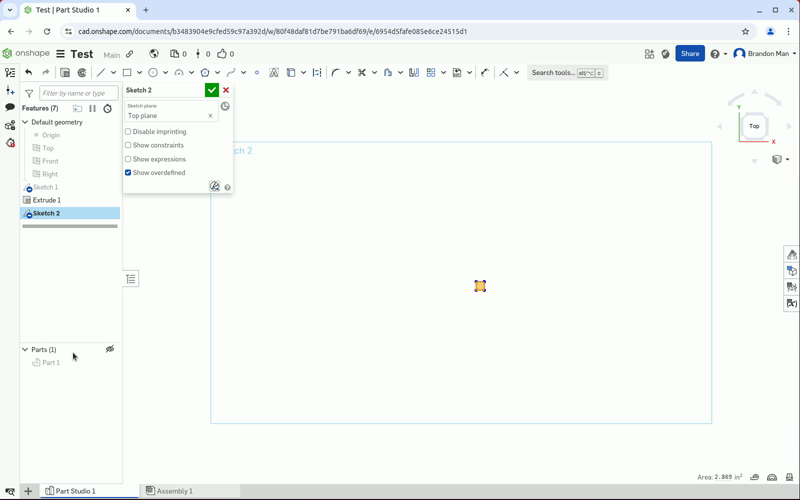
key(shift+e)
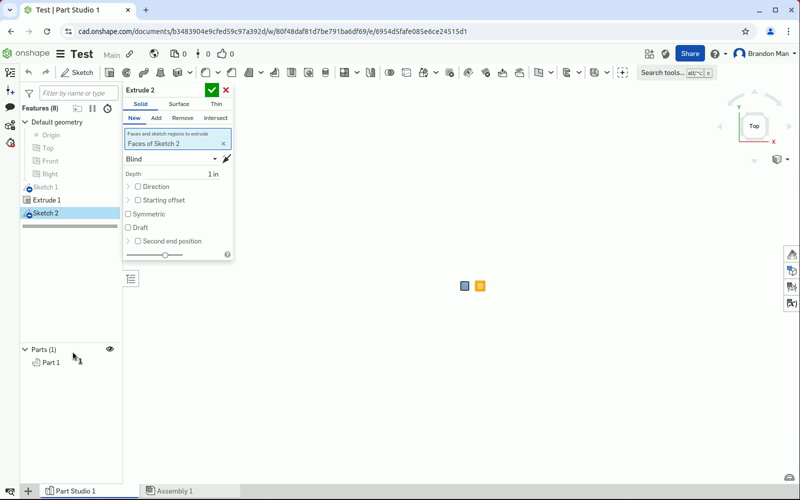
mouse_move(143, 106)
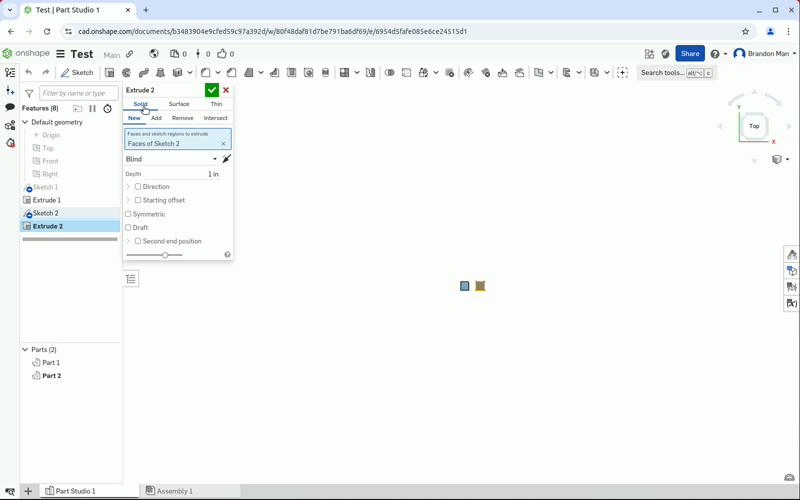
click(143, 106)
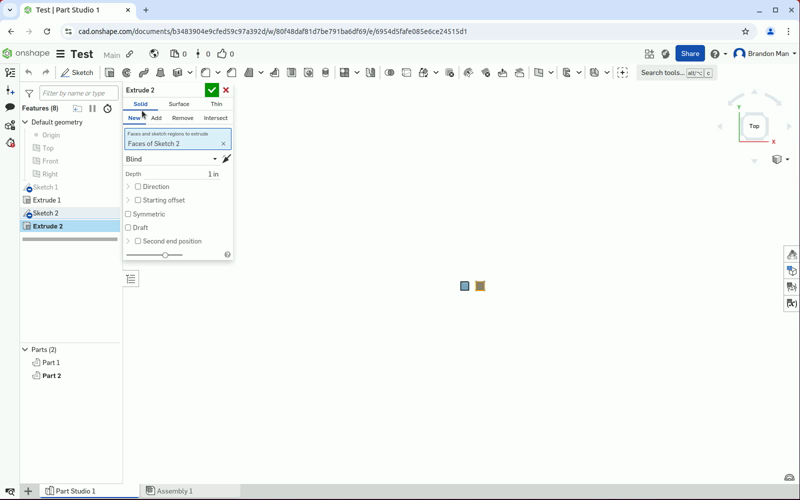
mouse_move(137, 120)
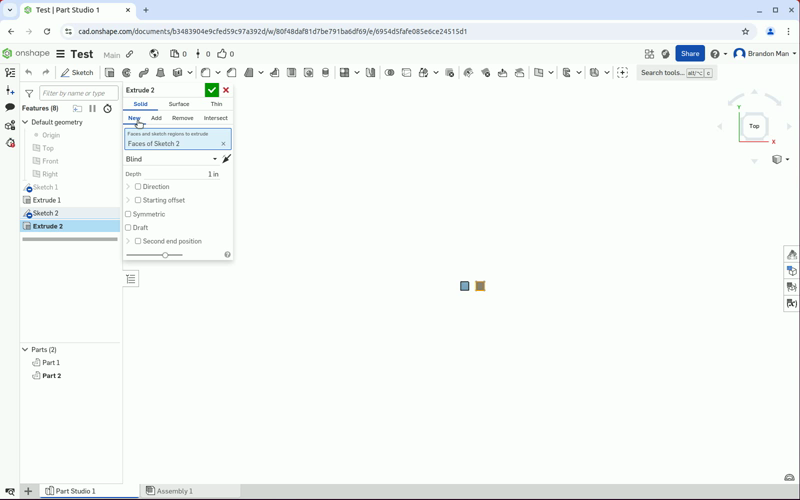
click(137, 120)
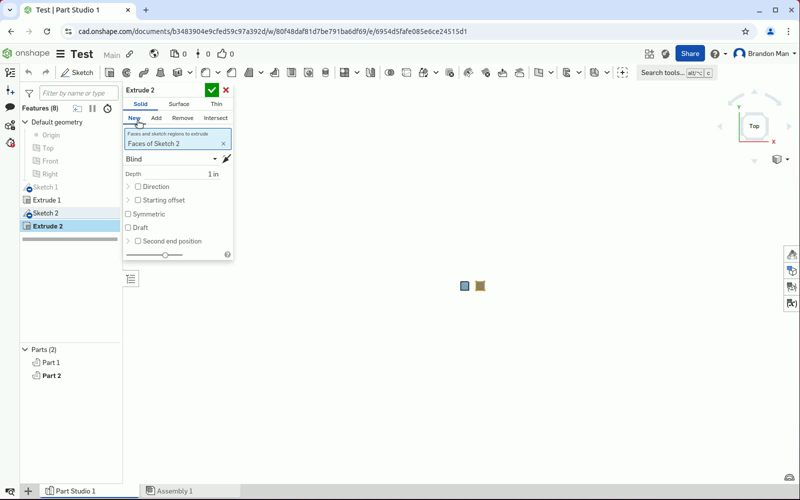
key(tab, 4)
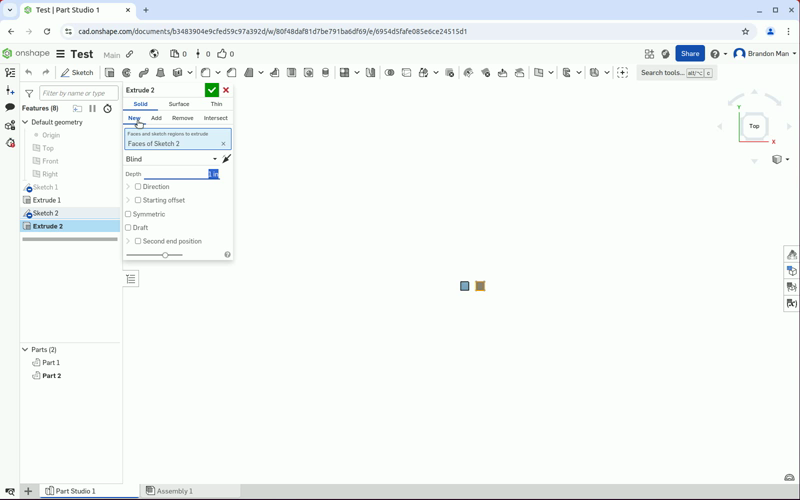
text(11.554)
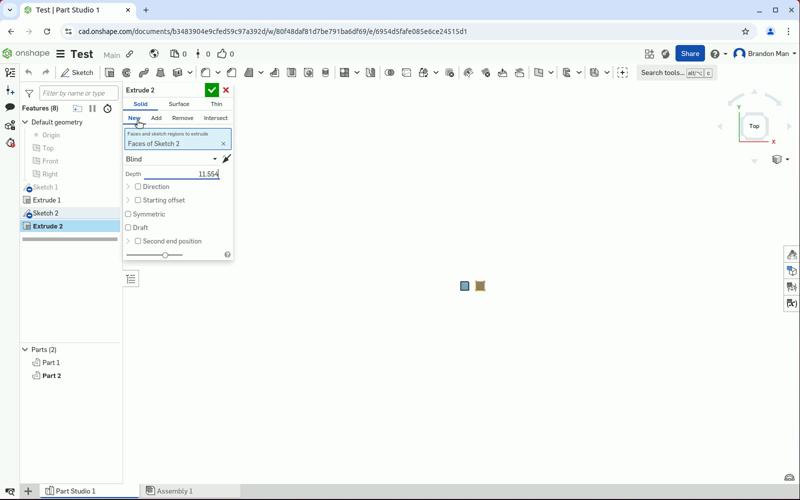
key(enter)
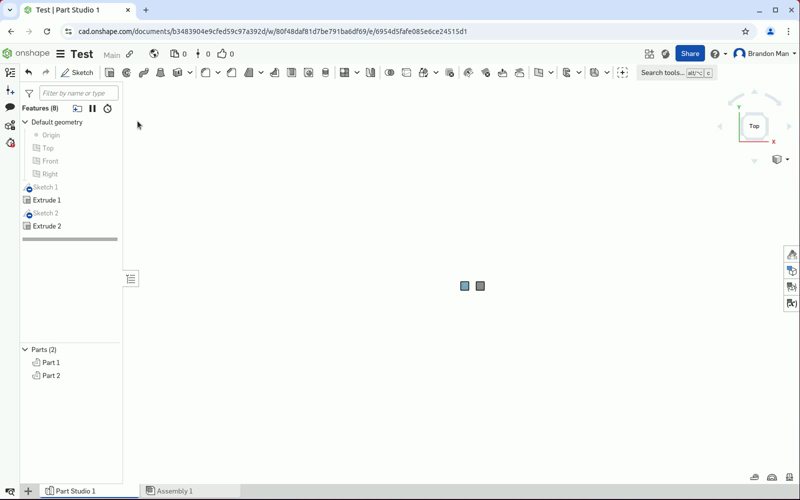
key(shift+h)
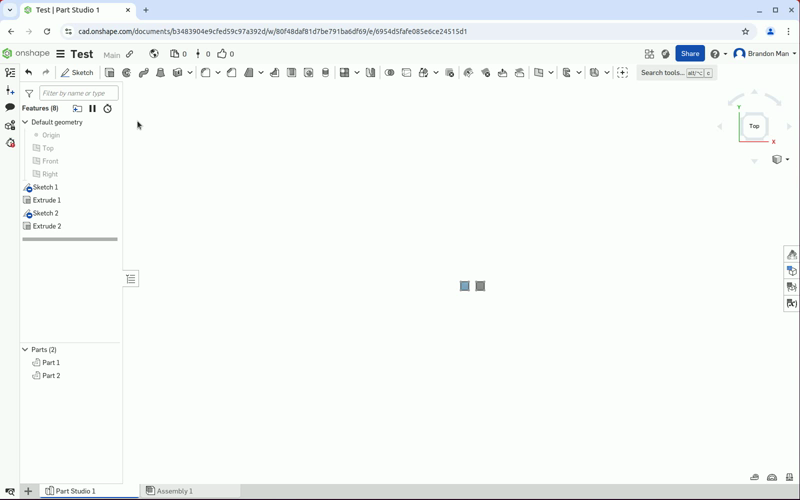
key(shift+h)
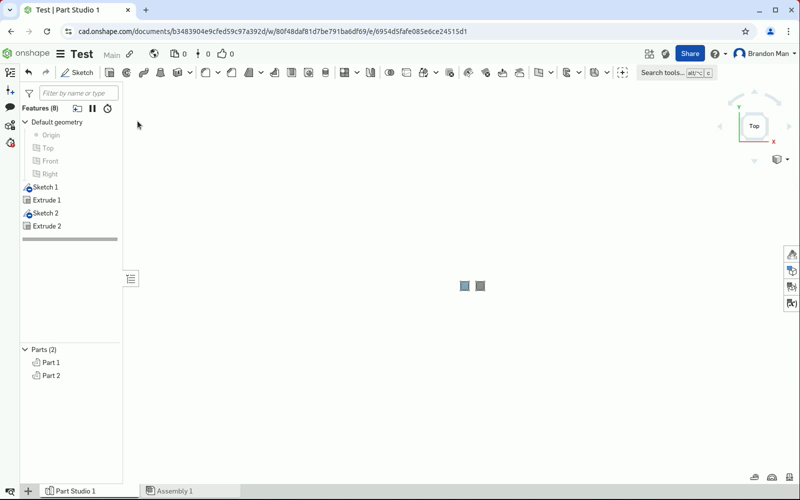
key(shift+7)
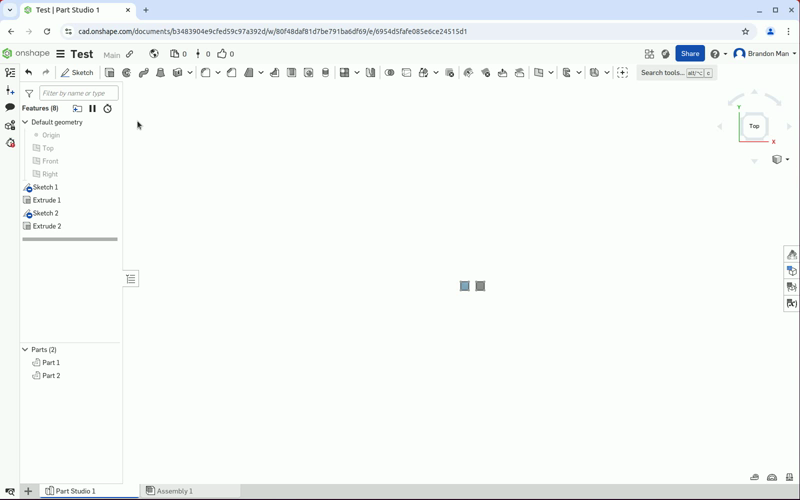
key(up, 3)
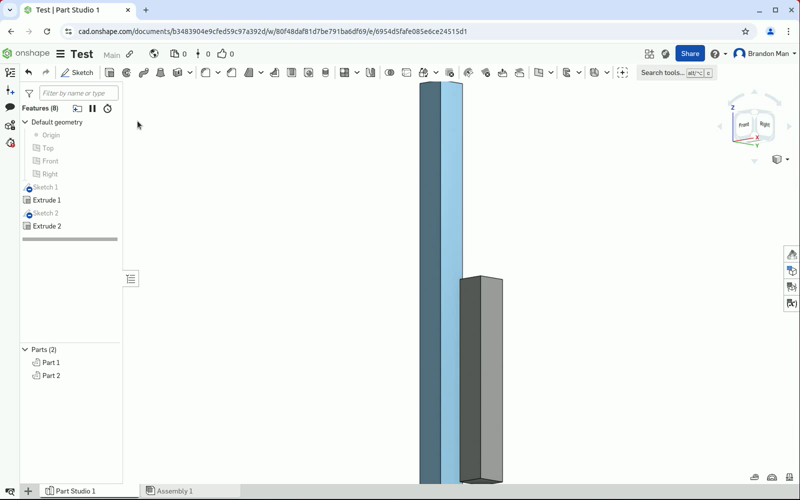
key(left, 3)
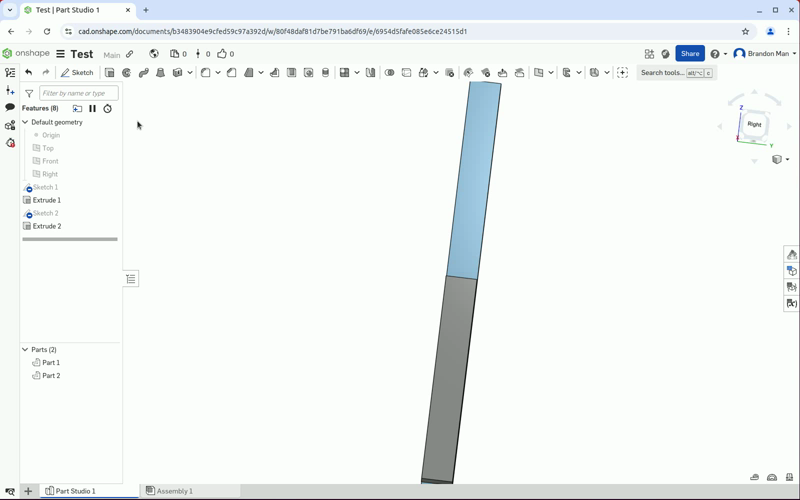
key(right, 3)
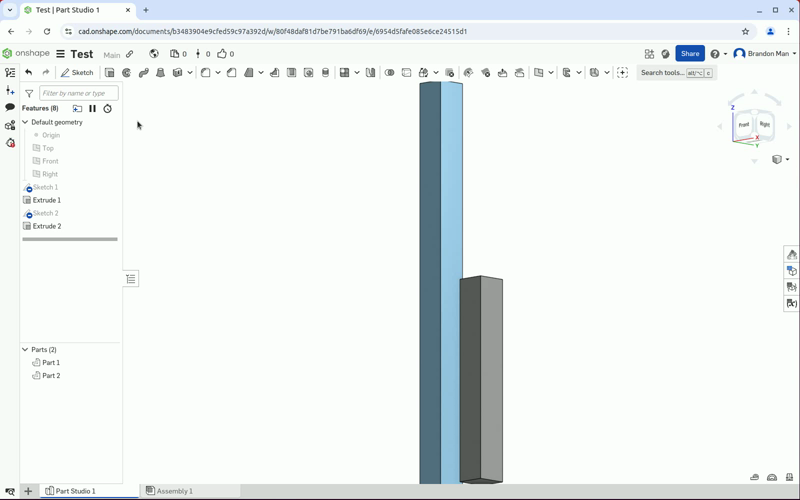
key(down, 3)
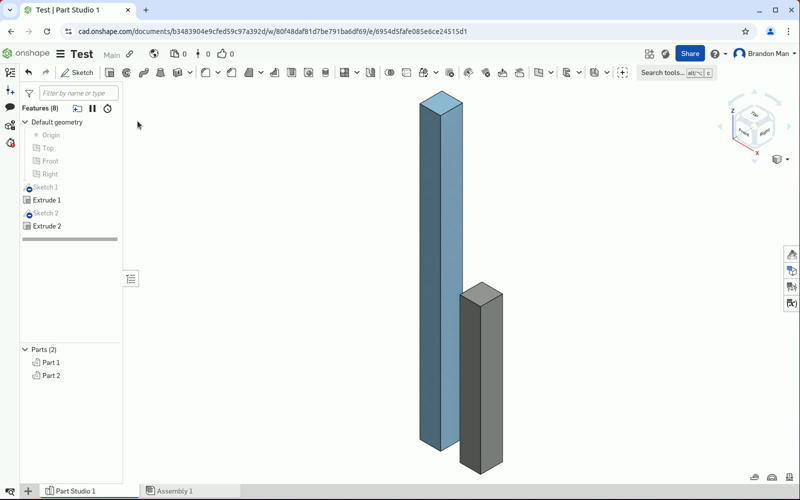
mouse_move(73, 189)
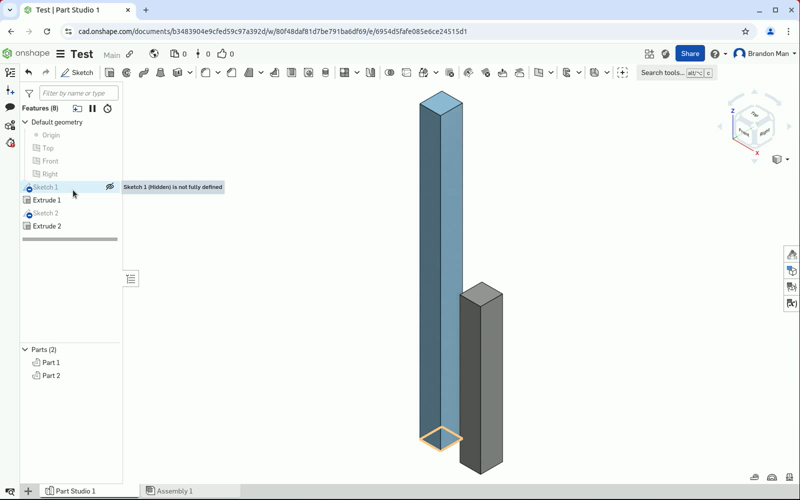
click(73, 189)